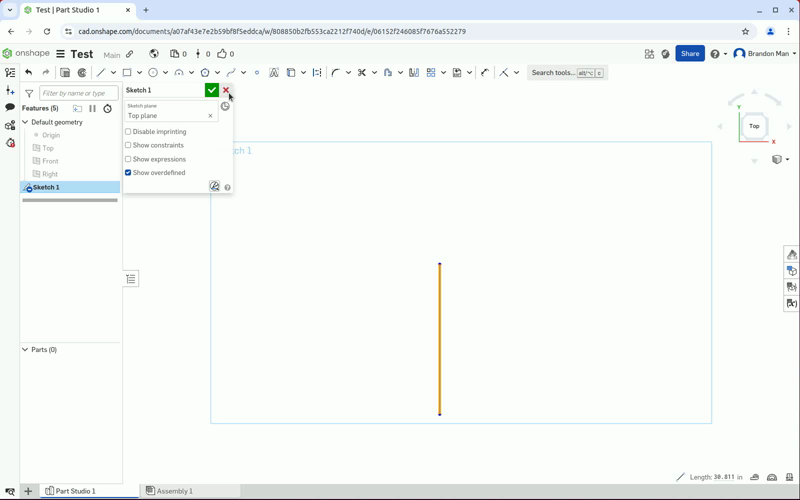
key(shift+h)
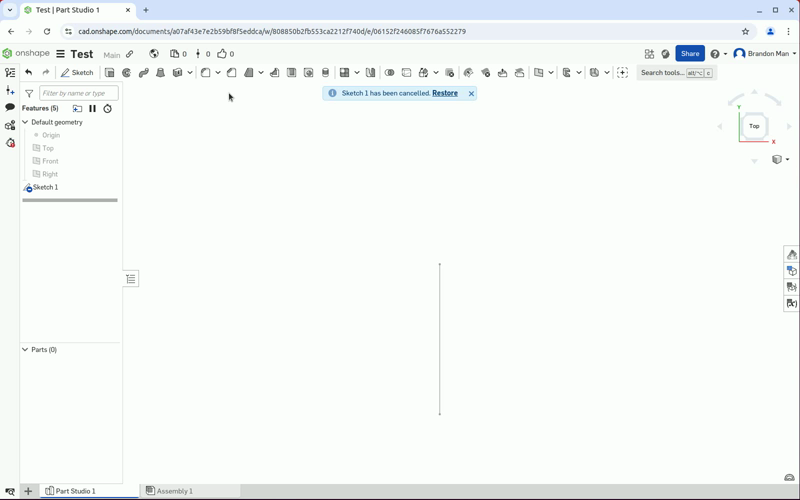
mouse_move(73, 352)
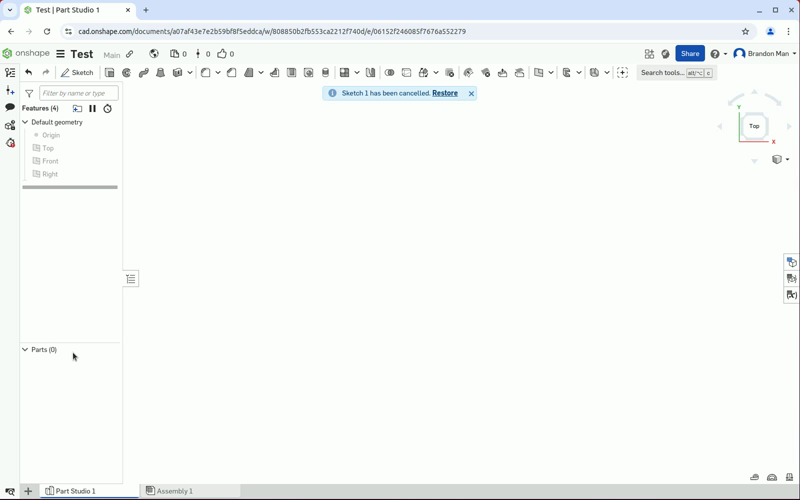
key(y)
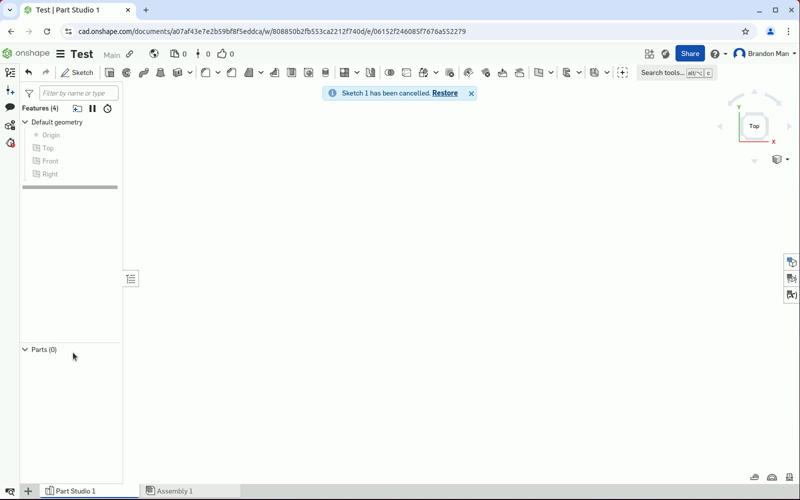
key(shift+p)
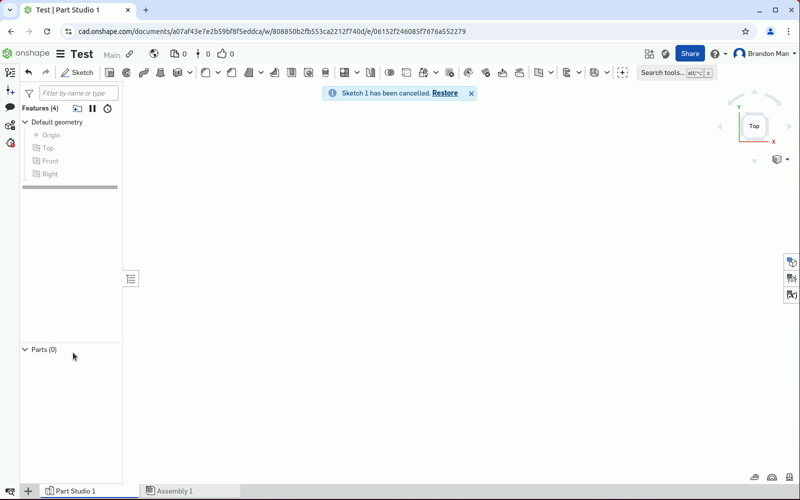
key(space)
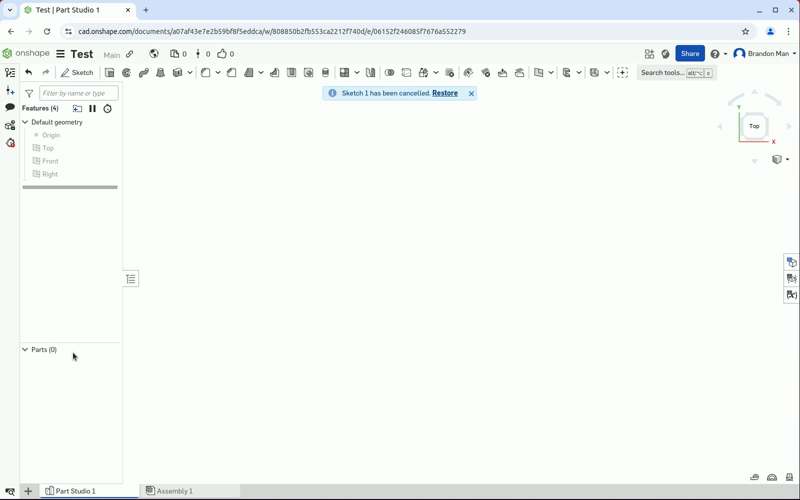
key_down(shift)
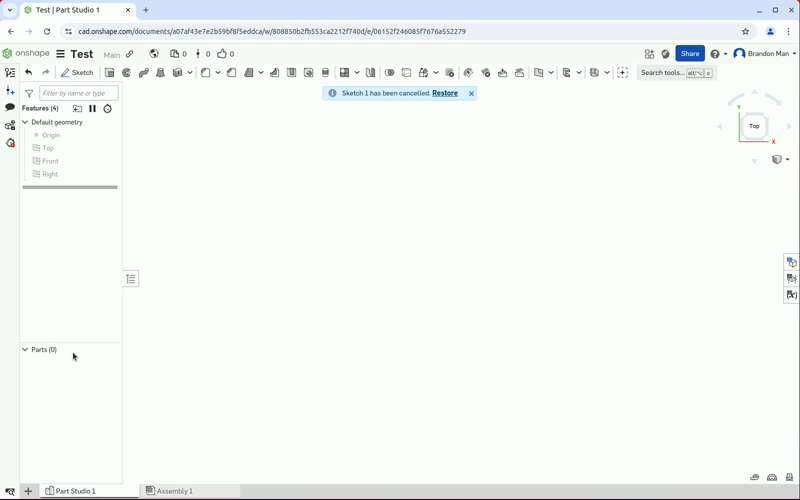
key(up)
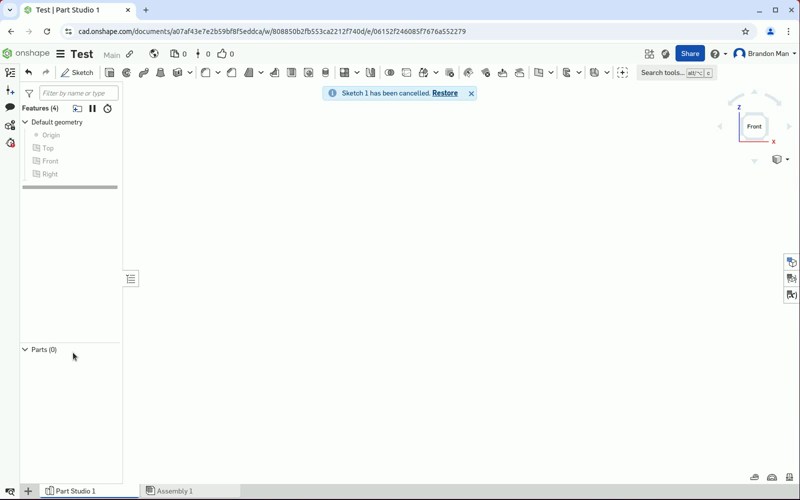
key_up(shift)
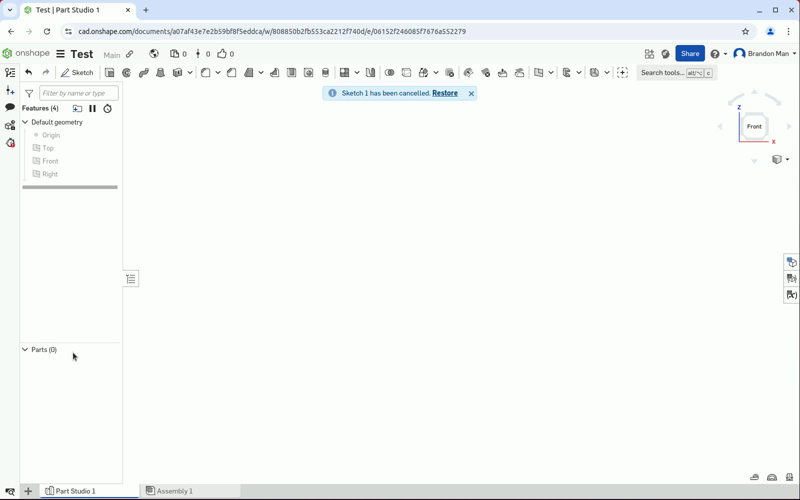
key(space)
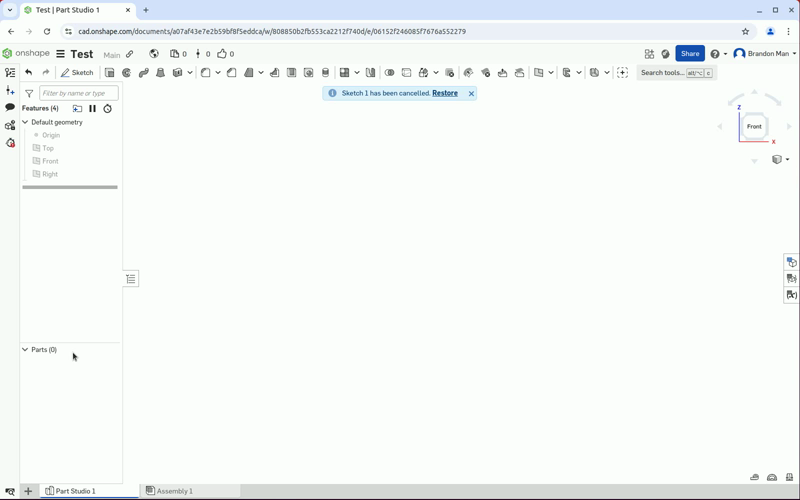
key_down(shift)
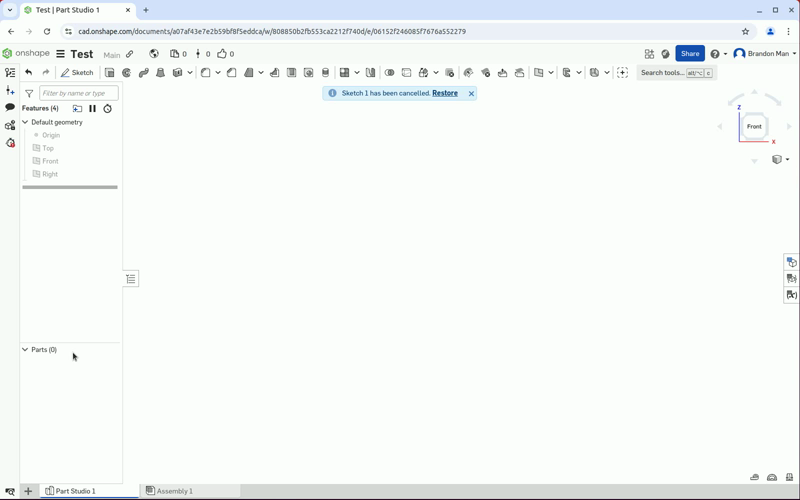
key(left)
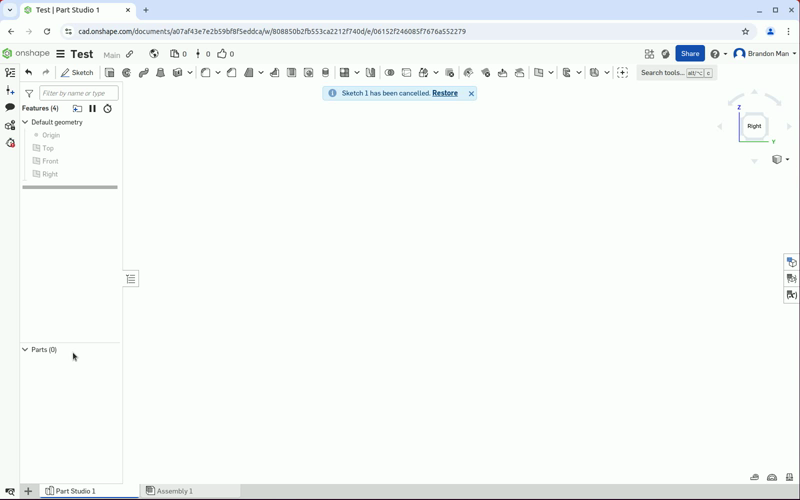
key_up(shift)
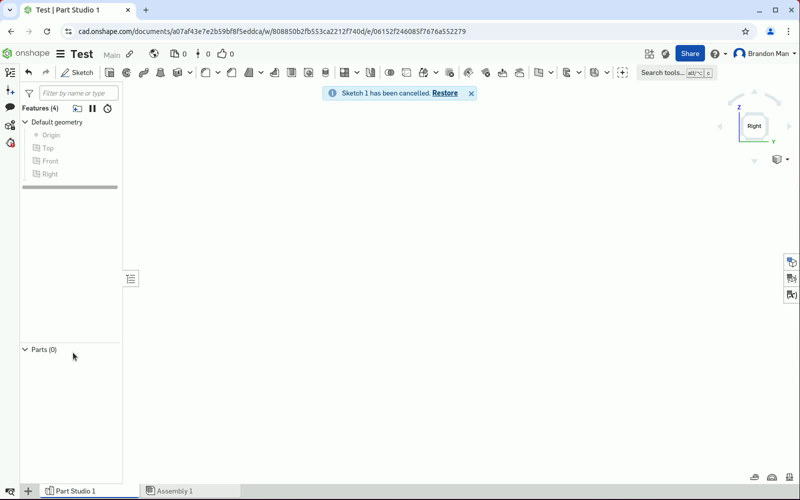
mouse_move(73, 352)
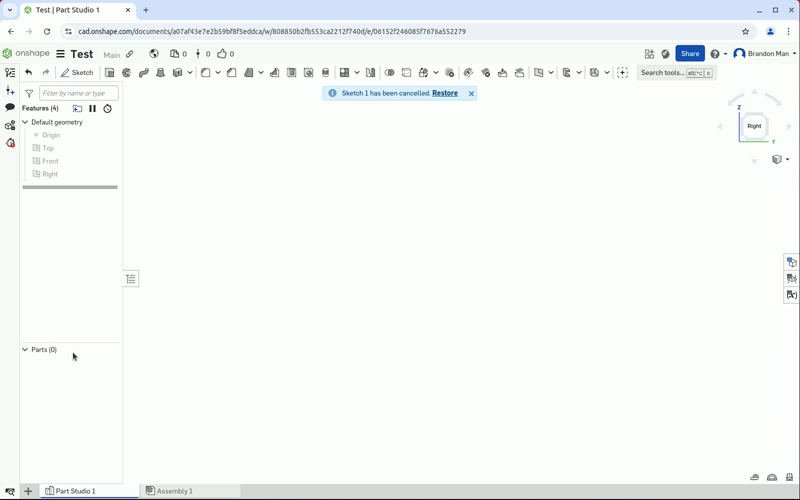
key(shift+y)
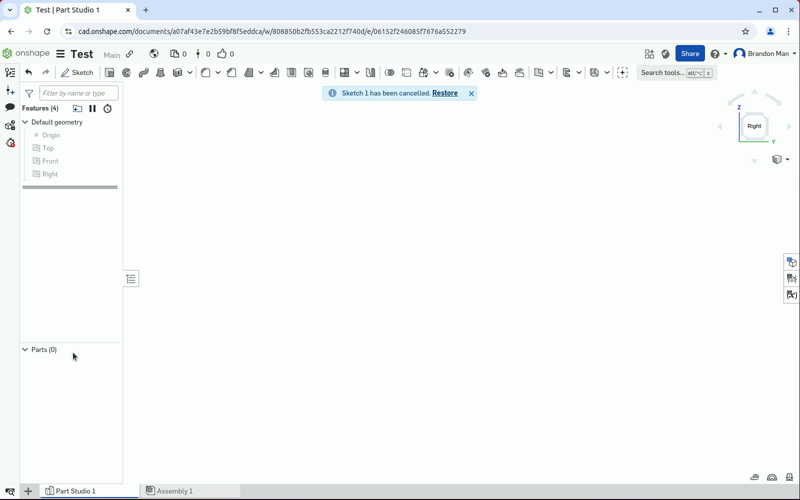
key(shift+s)
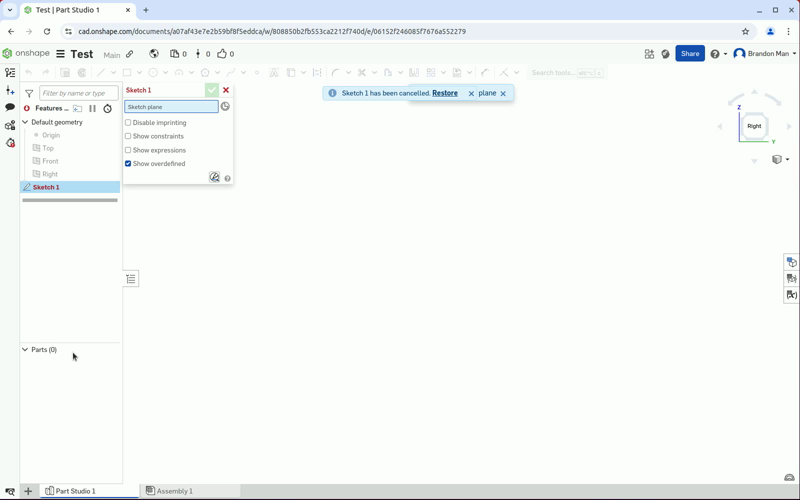
mouse_move(73, 176)
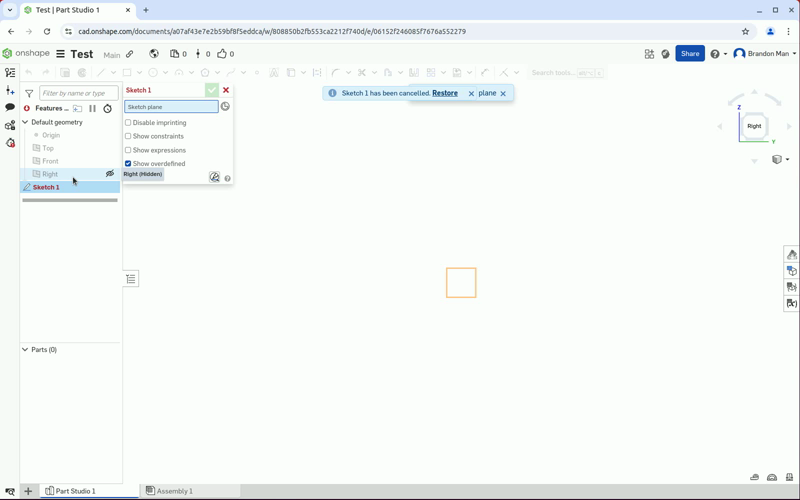
click(73, 176)
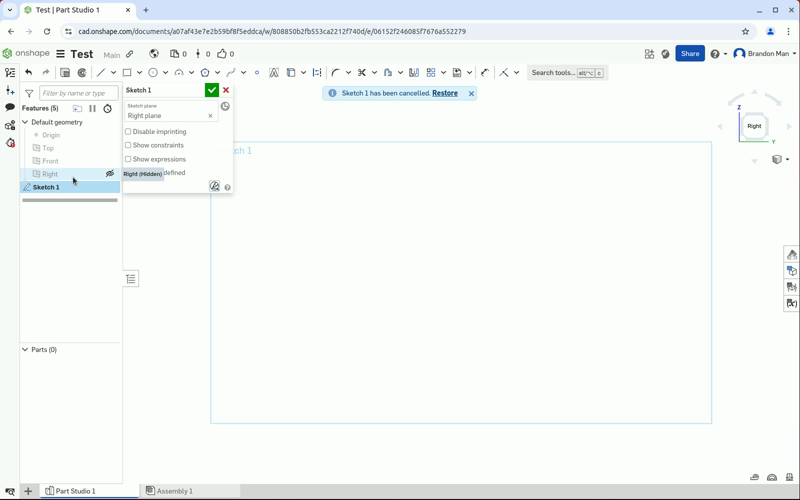
mouse_move(73, 352)
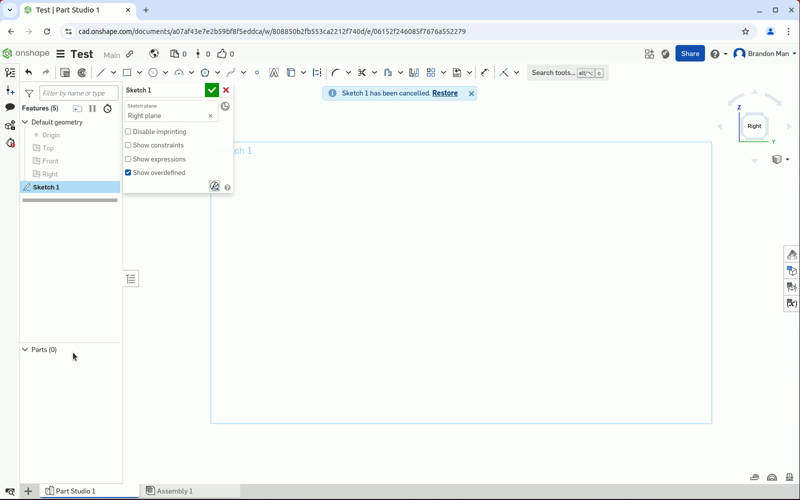
key(y)
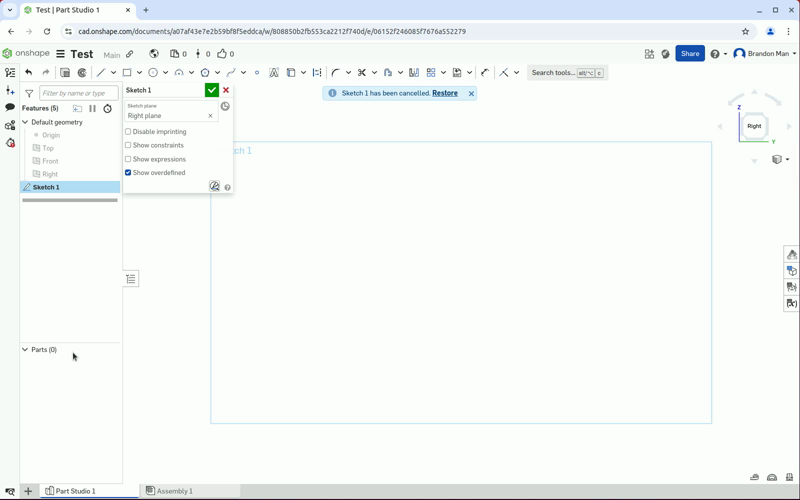
key(c)
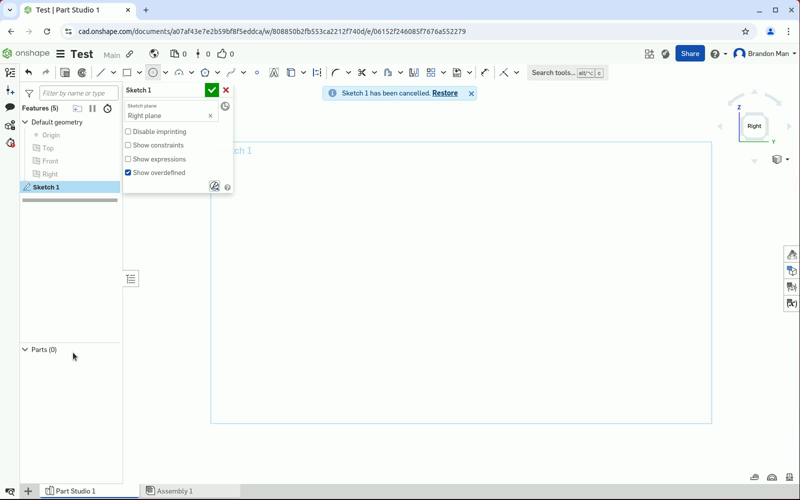
key_down(shift)
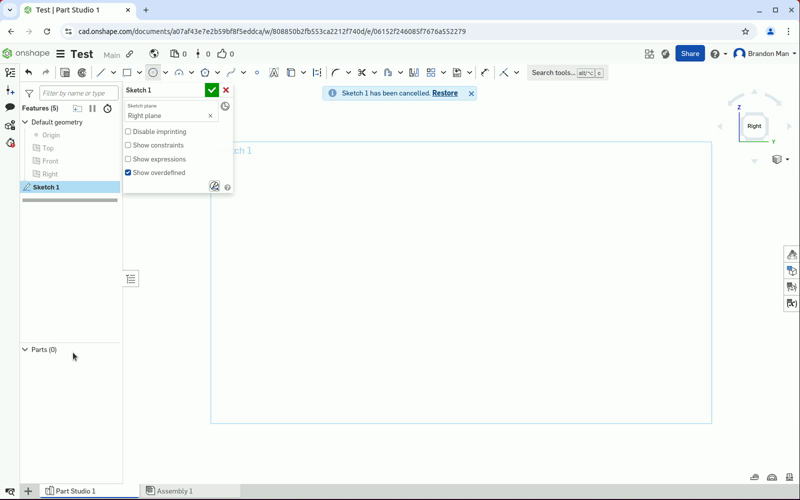
mouse_move(453, 282)
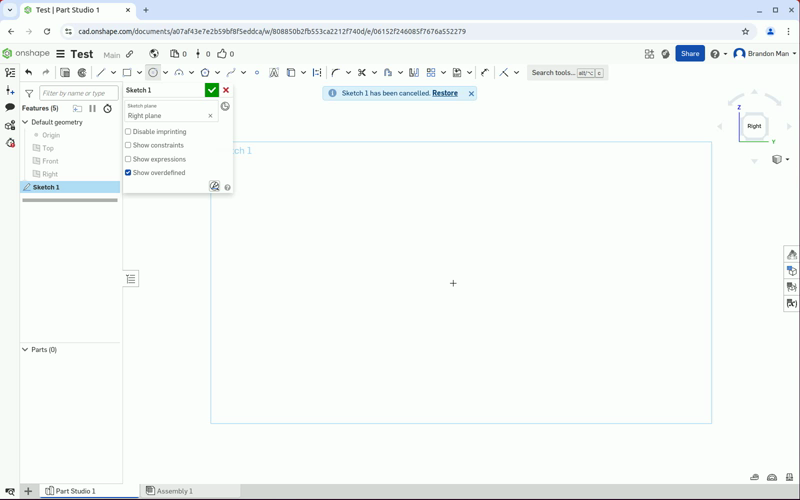
click(453, 282)
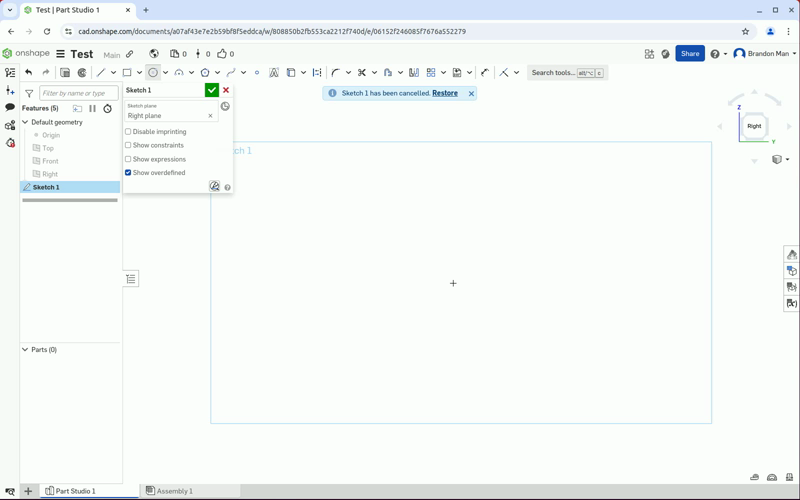
key_up(shift)
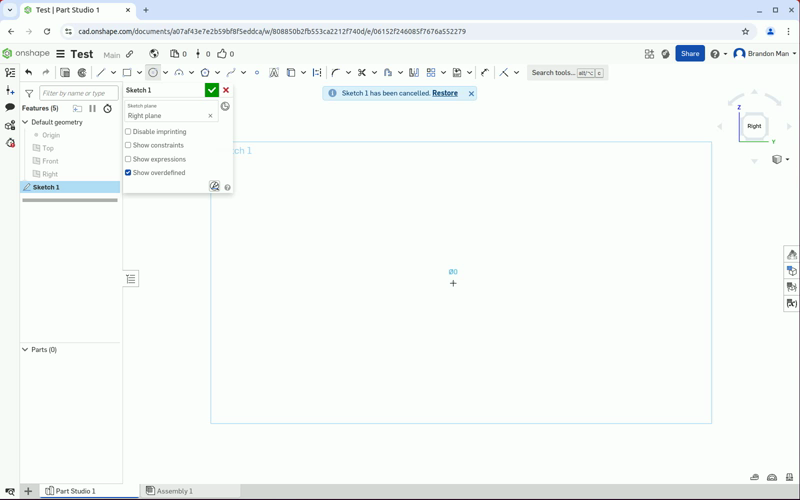
mouse_move(462, 282)
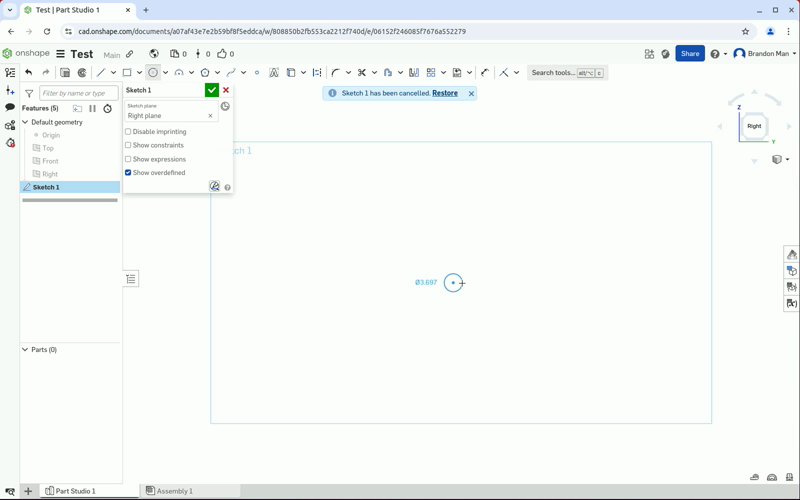
click(462, 282)
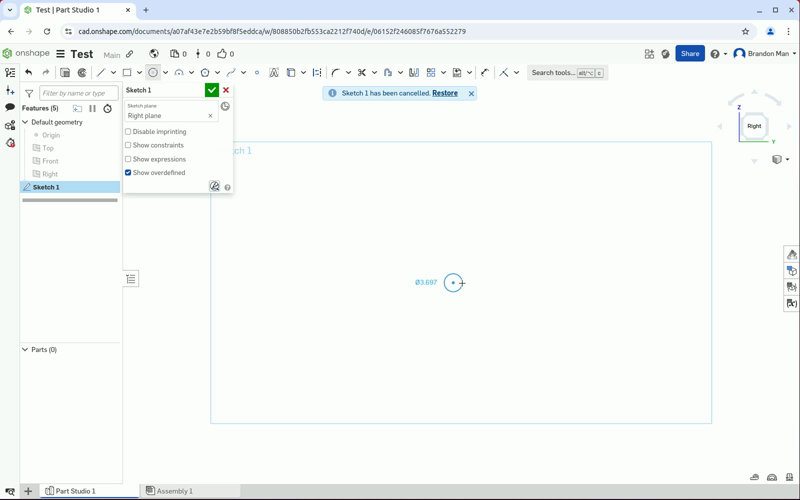
key(esc)
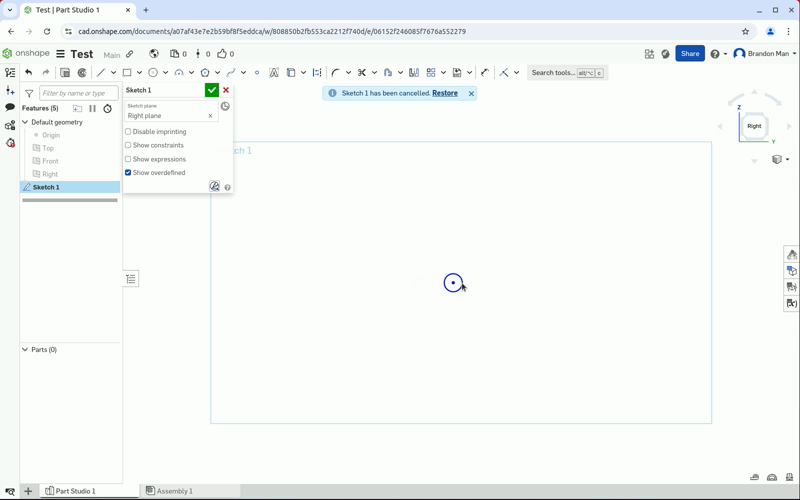
key(c)
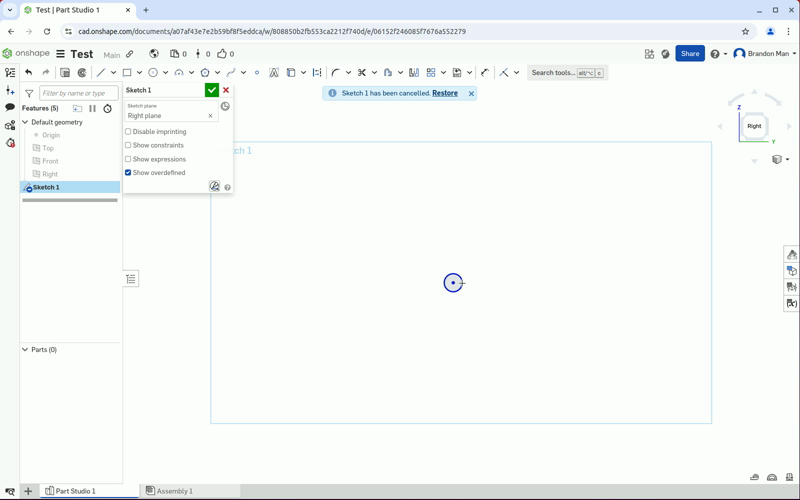
key_down(shift)
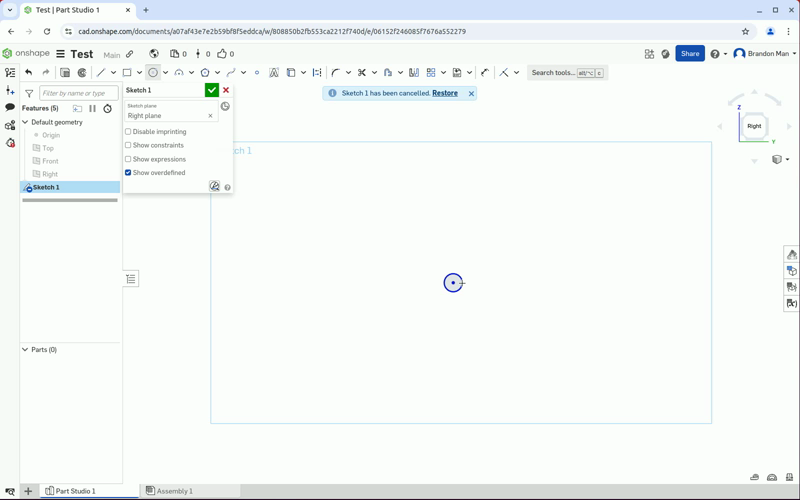
mouse_move(453, 282)
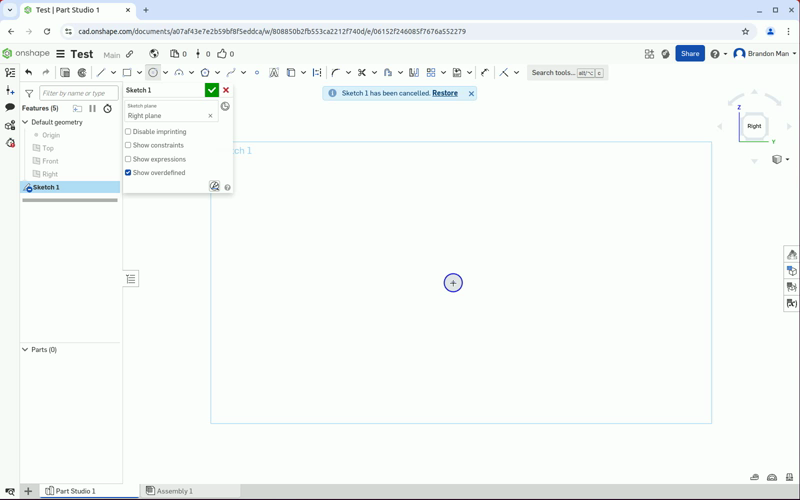
click(453, 282)
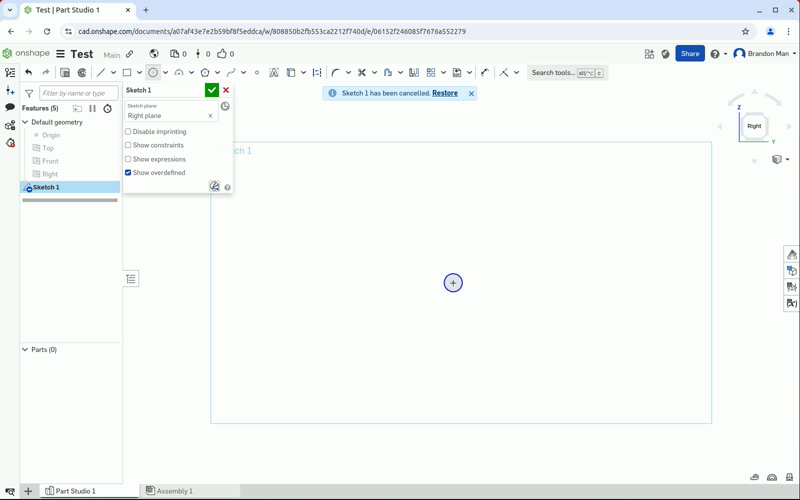
key_up(shift)
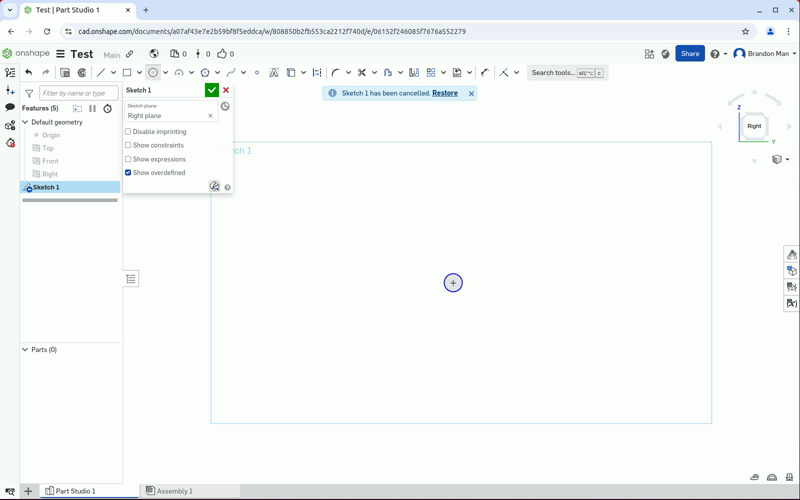
mouse_move(461, 282)
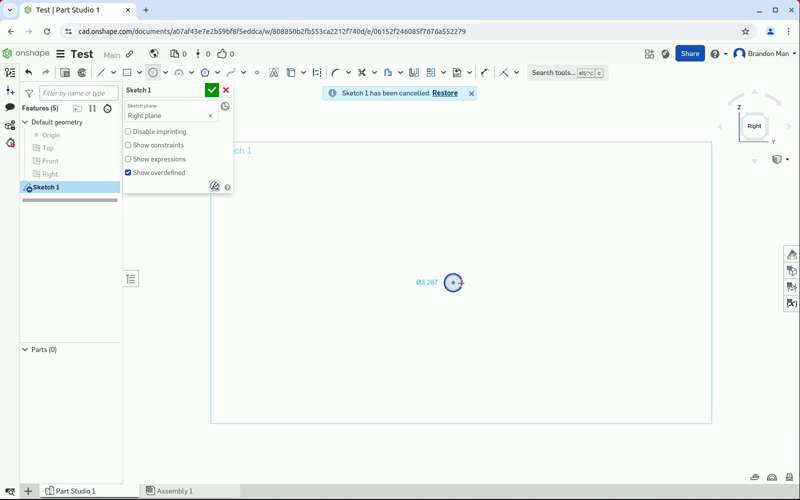
scroll(6)
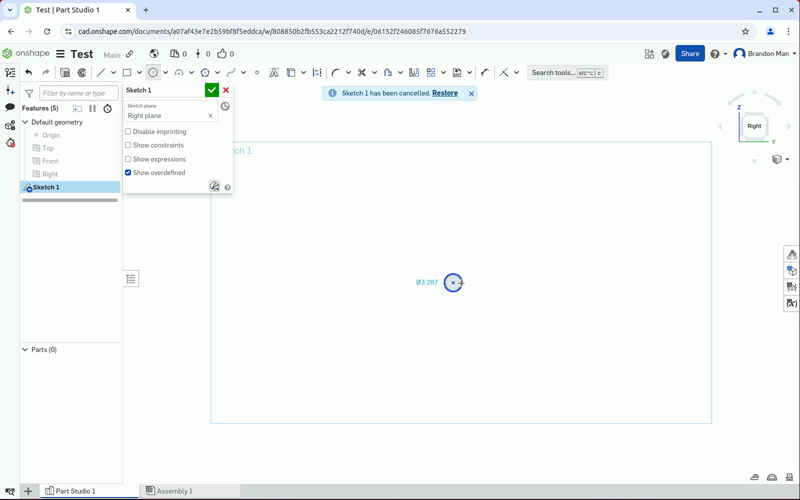
scroll(6)
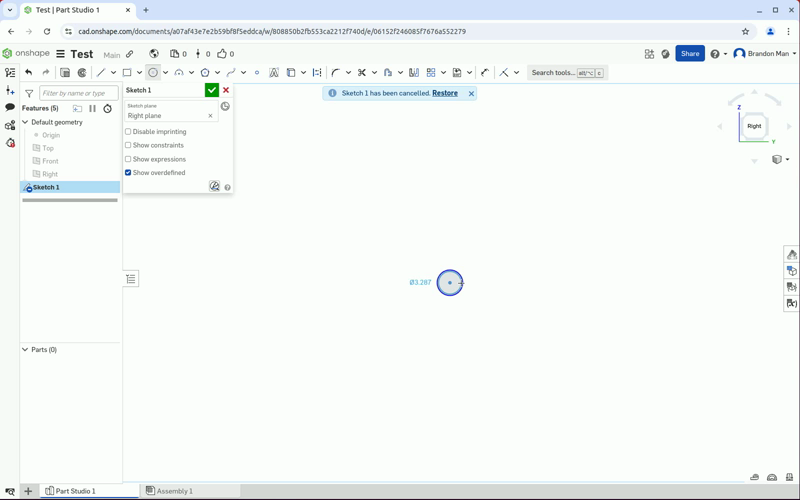
scroll(6)
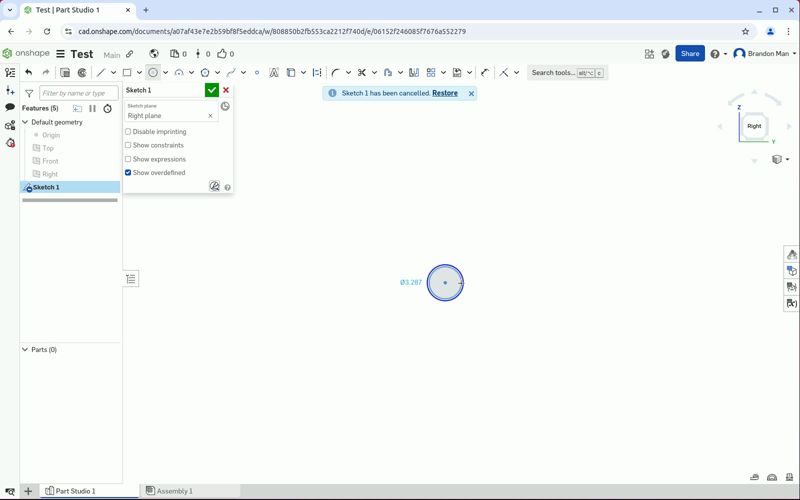
scroll(6)
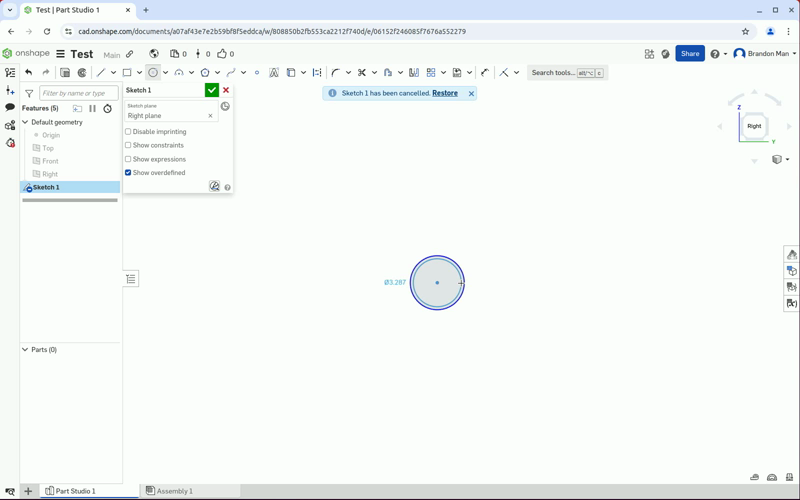
scroll(6)
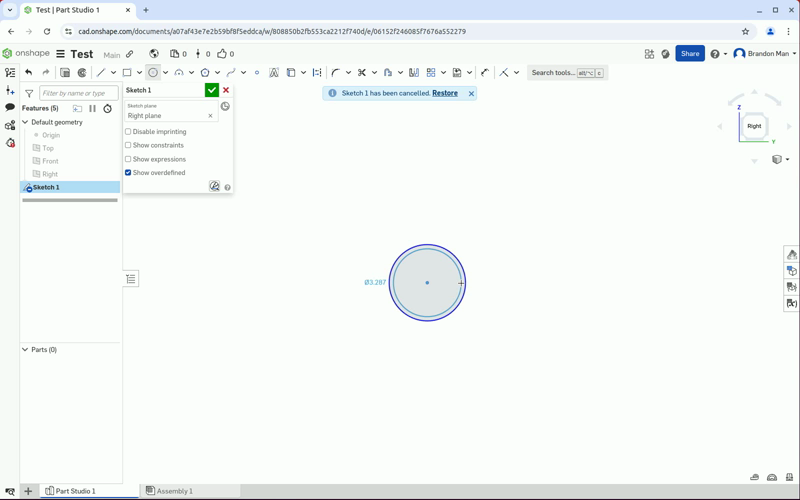
scroll(6)
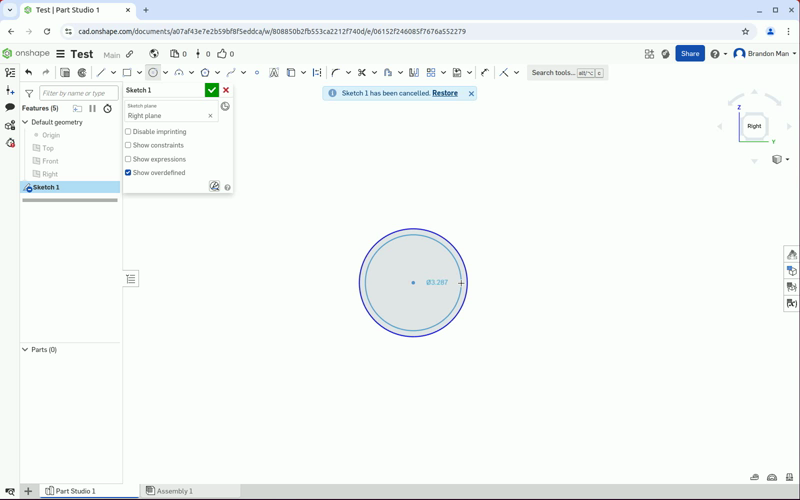
scroll(6)
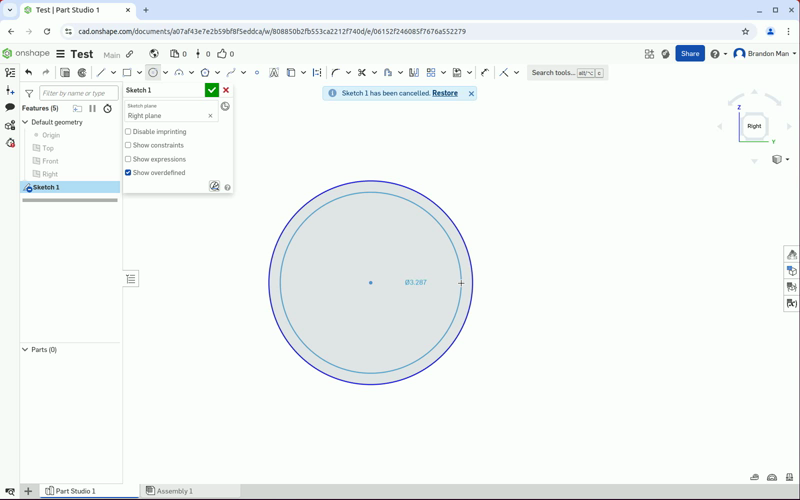
click(461, 282)
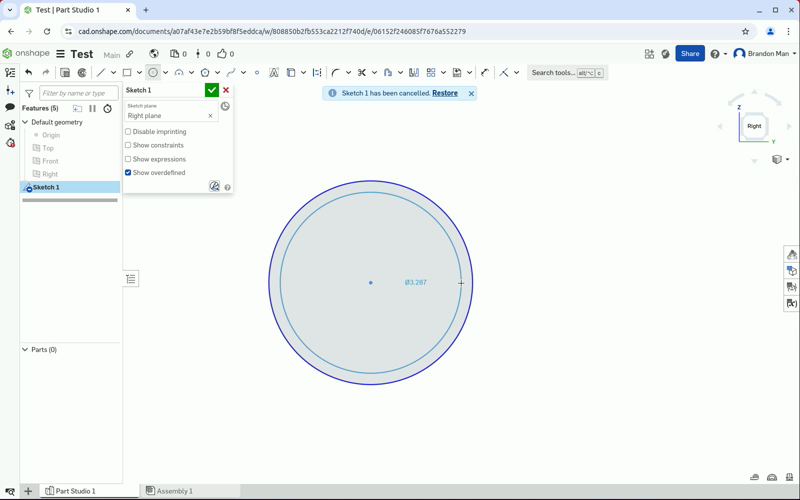
scroll(-6)
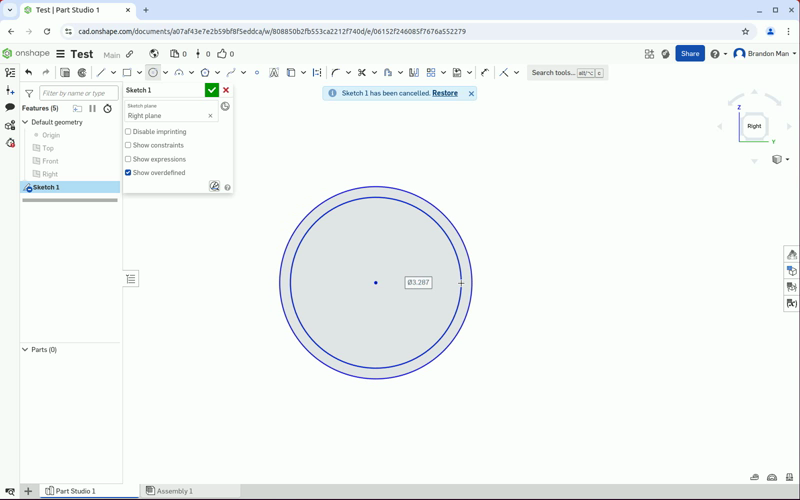
scroll(-6)
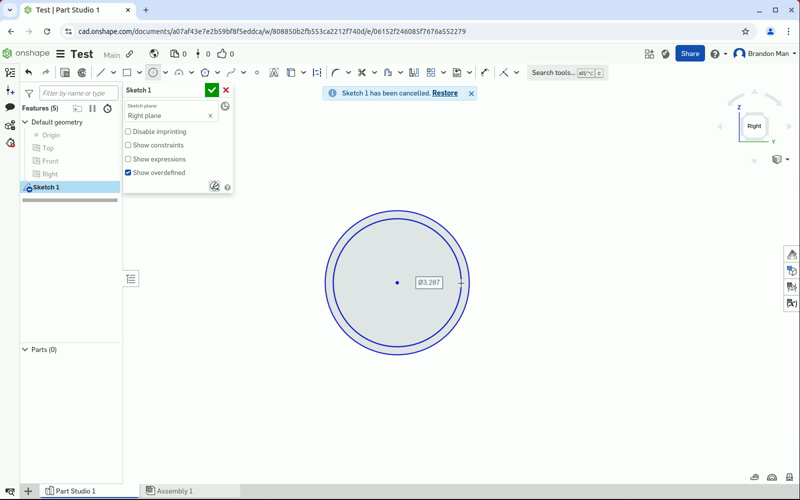
scroll(-6)
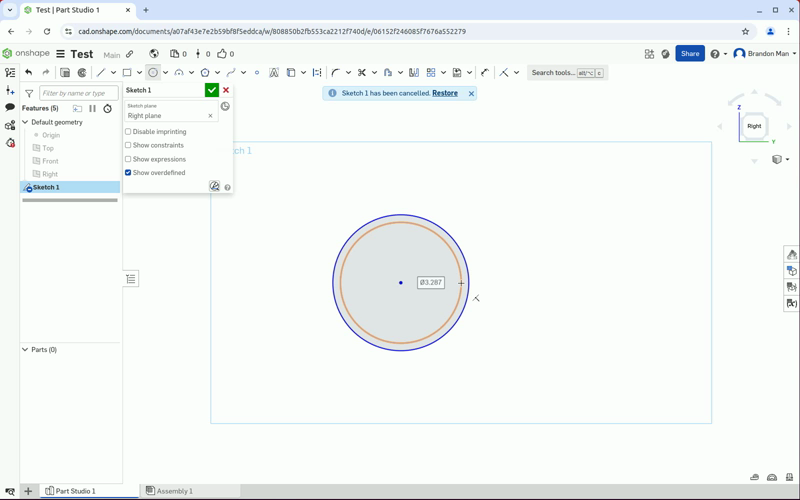
scroll(-6)
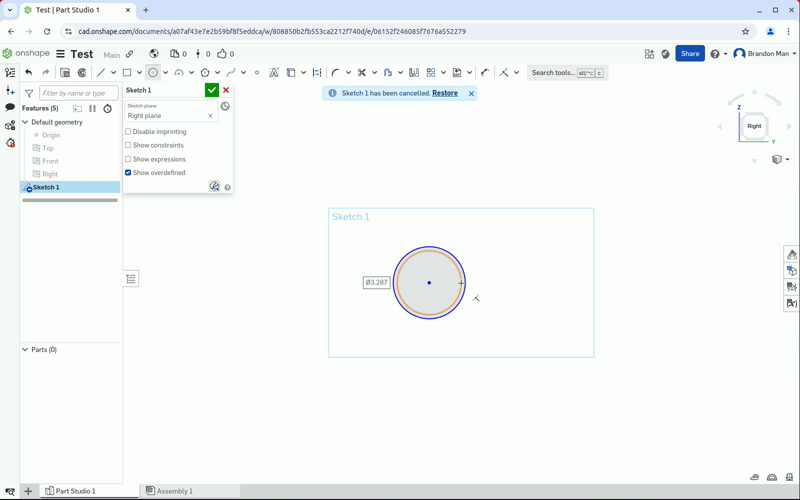
scroll(-6)
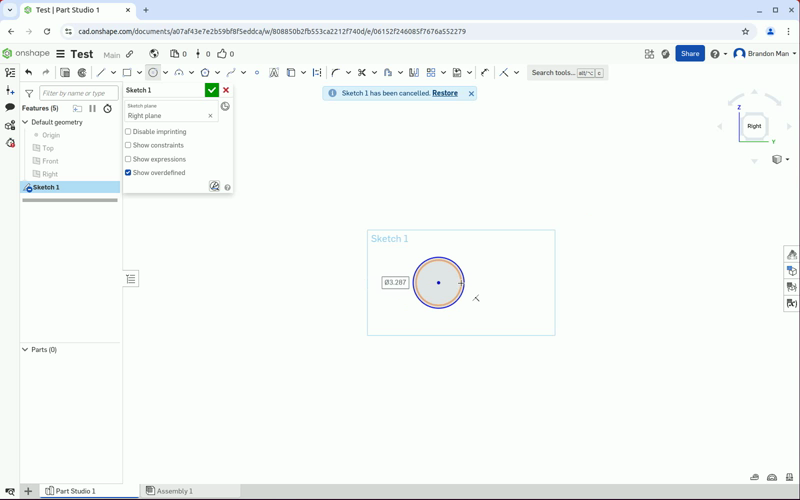
scroll(-6)
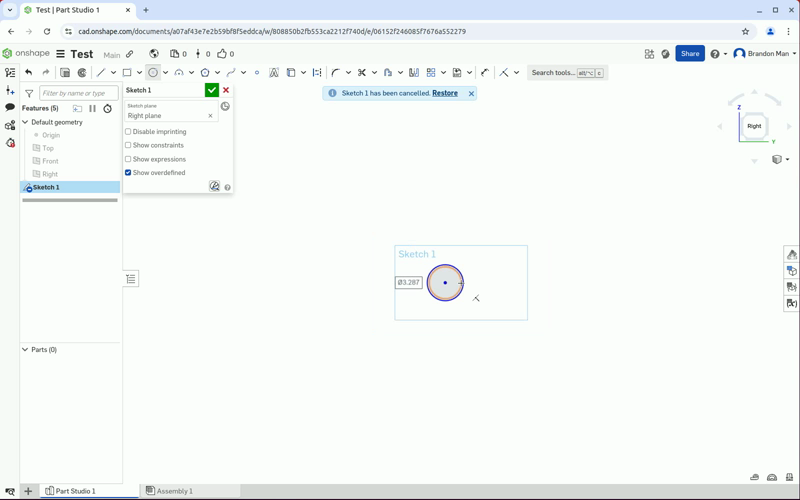
scroll(-6)
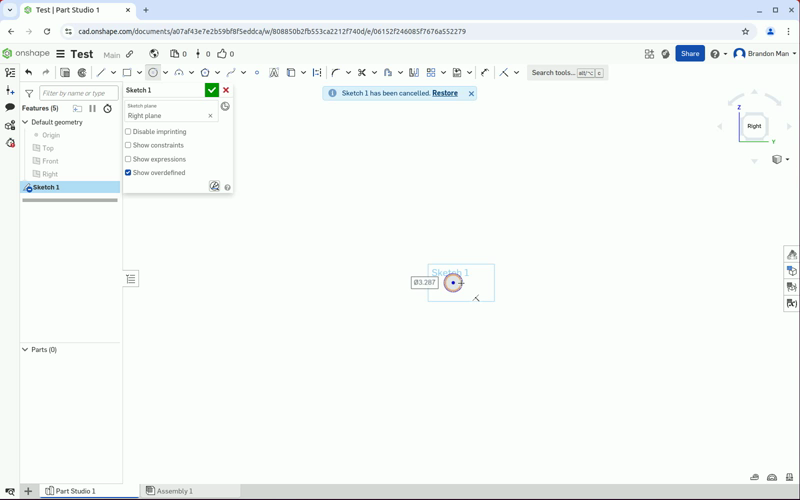
key(esc)
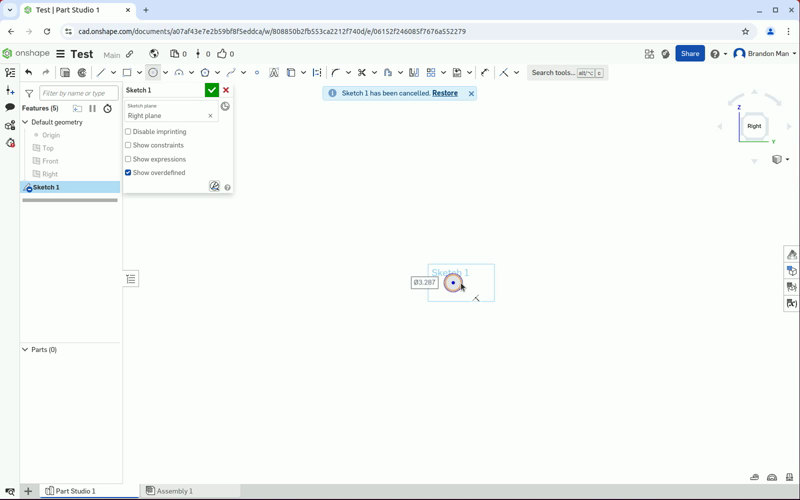
mouse_move(445, 280)
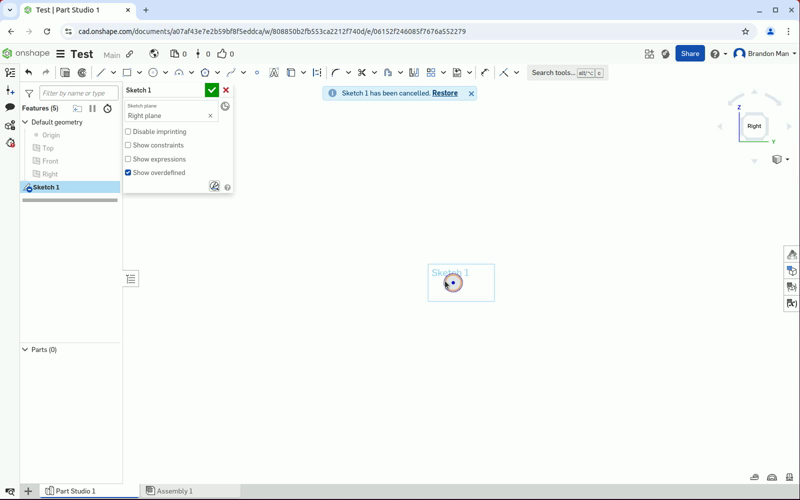
scroll(6)
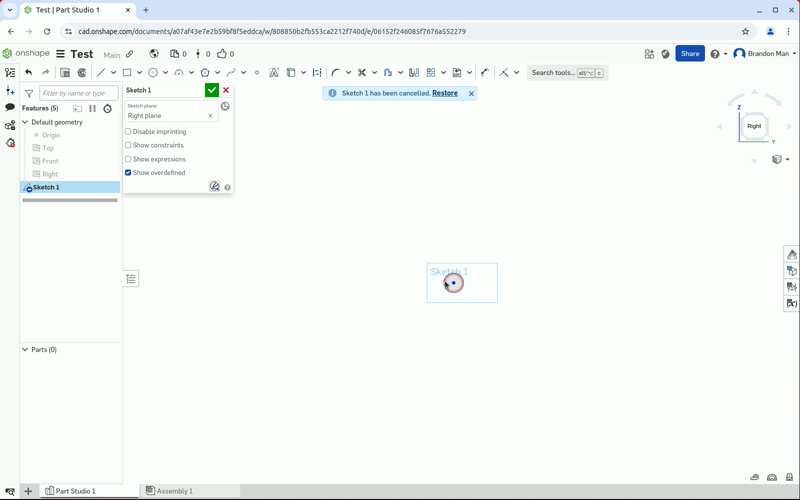
scroll(6)
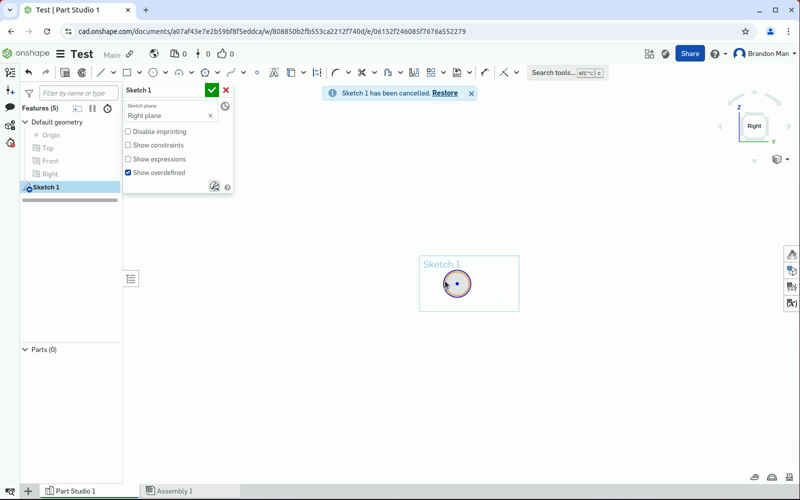
scroll(6)
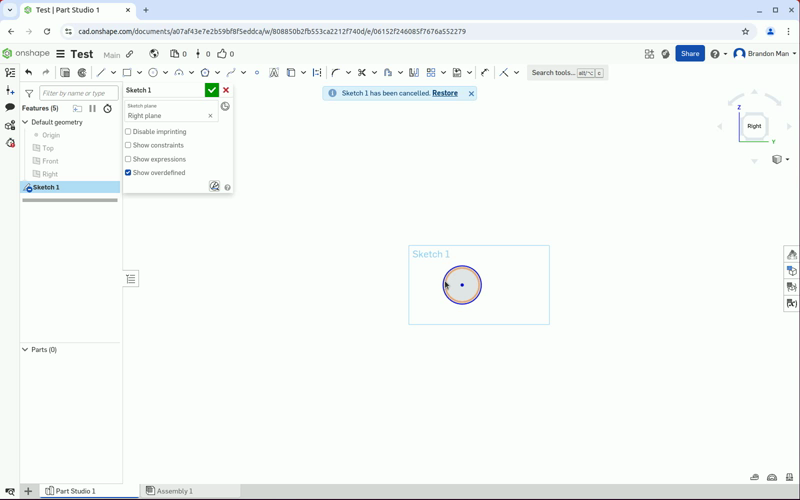
scroll(6)
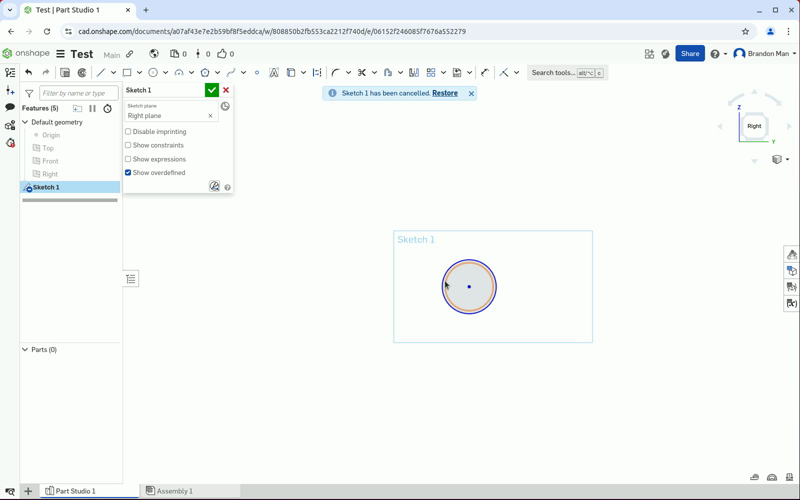
scroll(6)
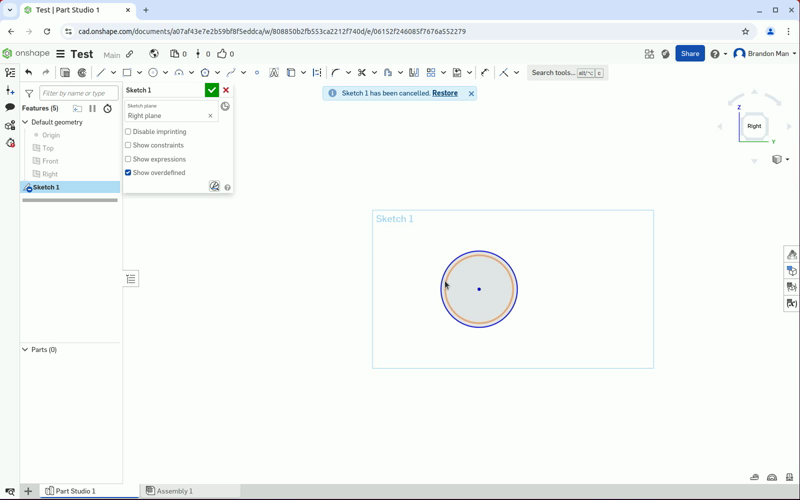
scroll(6)
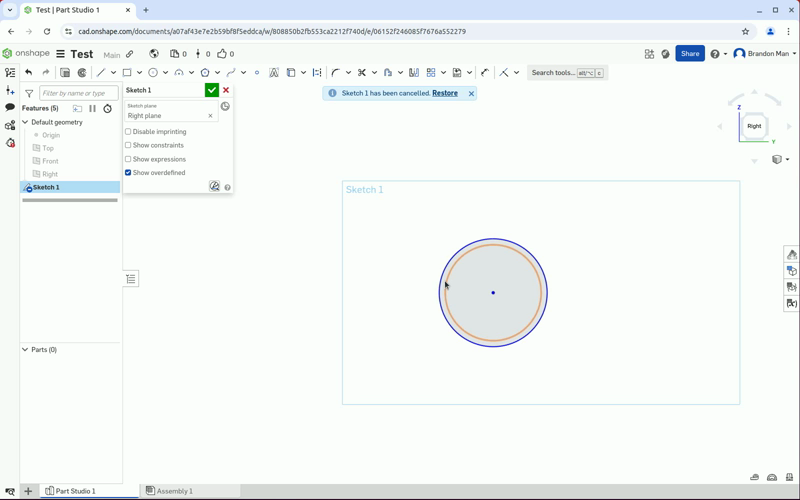
scroll(6)
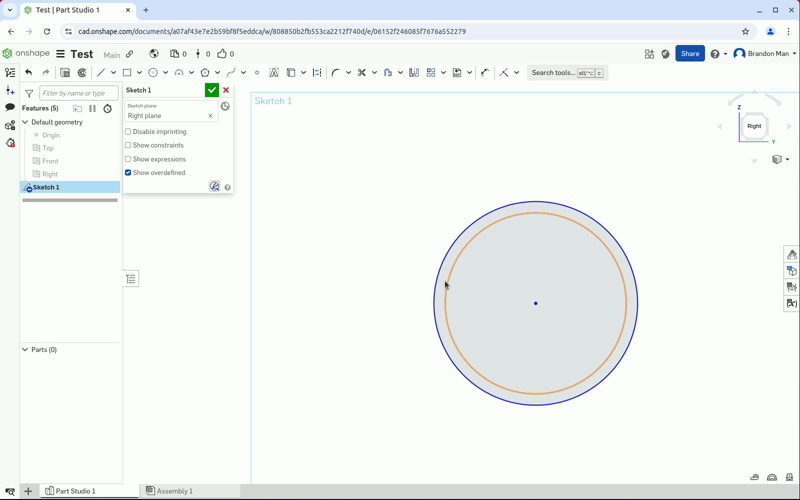
click(445, 280)
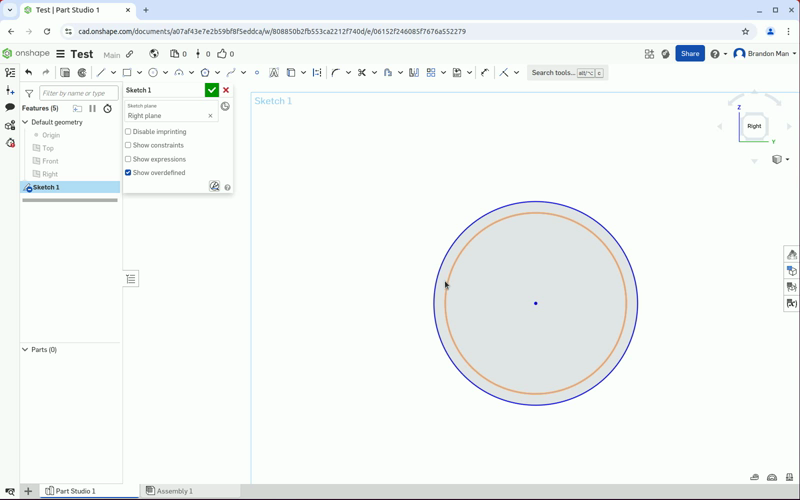
scroll(-6)
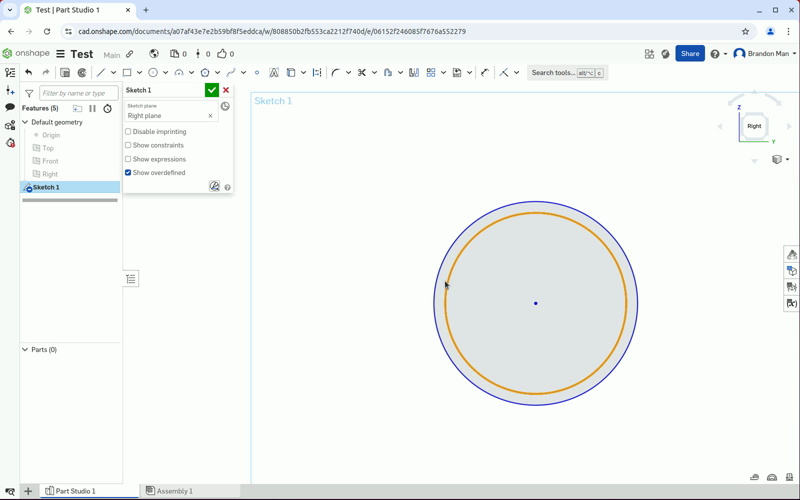
scroll(-6)
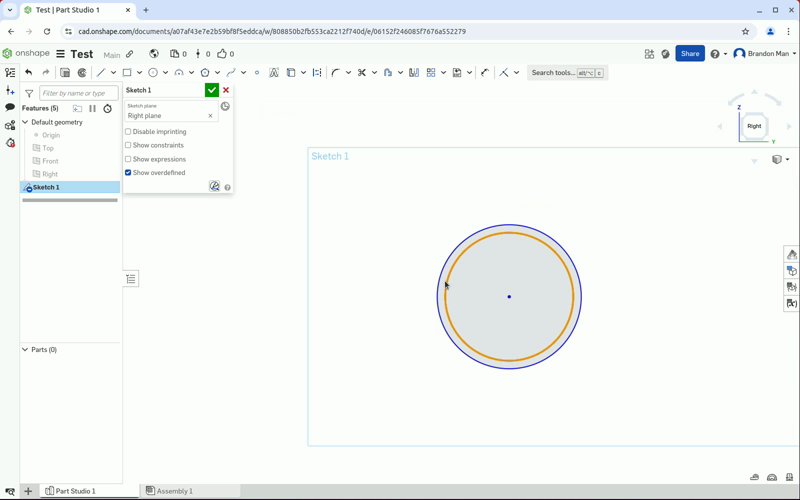
scroll(-6)
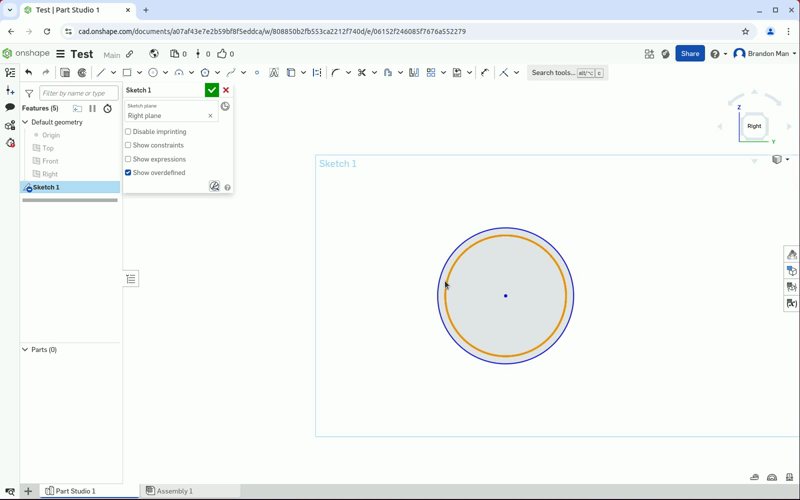
scroll(-6)
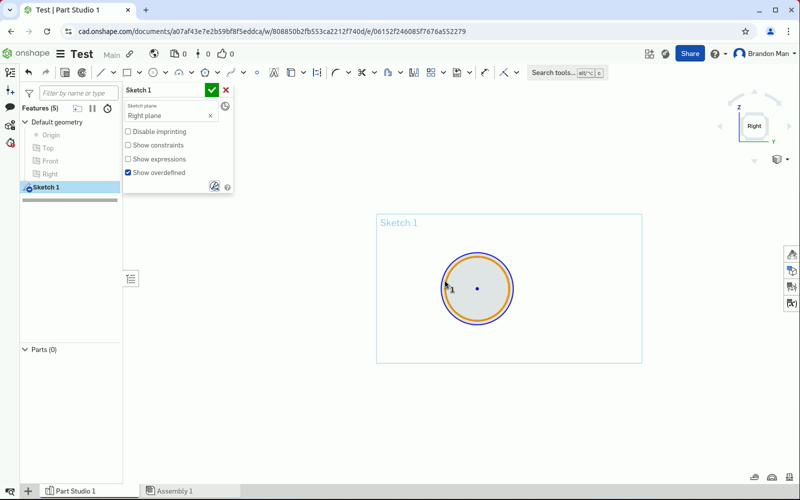
scroll(-6)
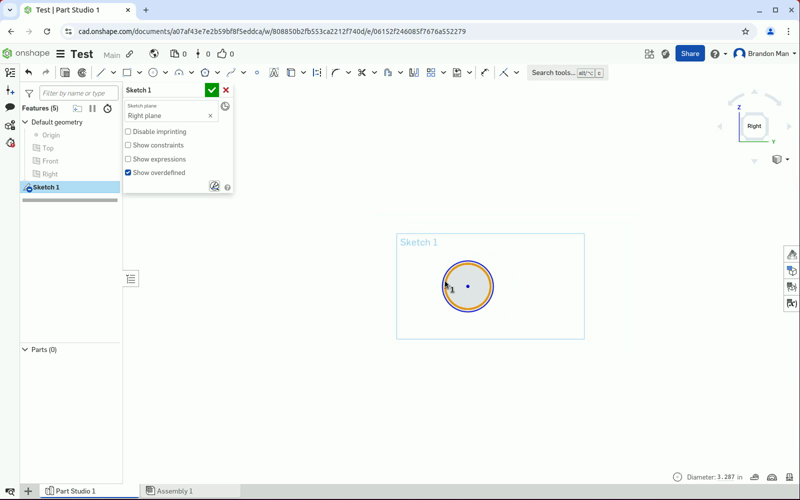
scroll(-6)
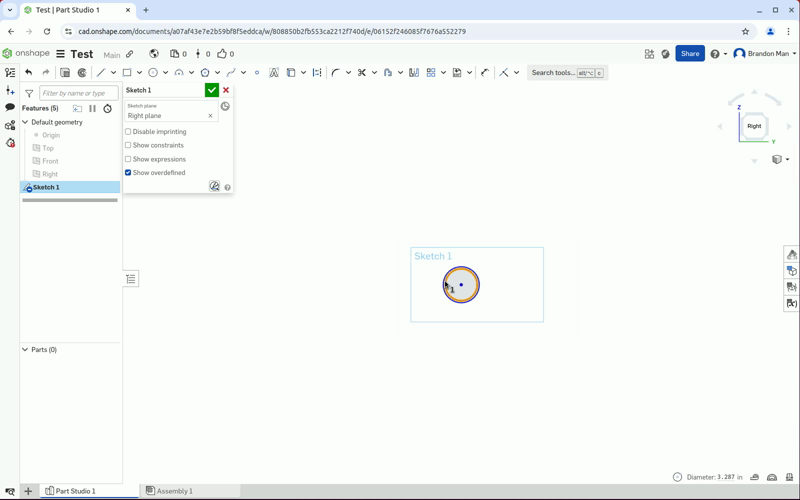
scroll(-6)
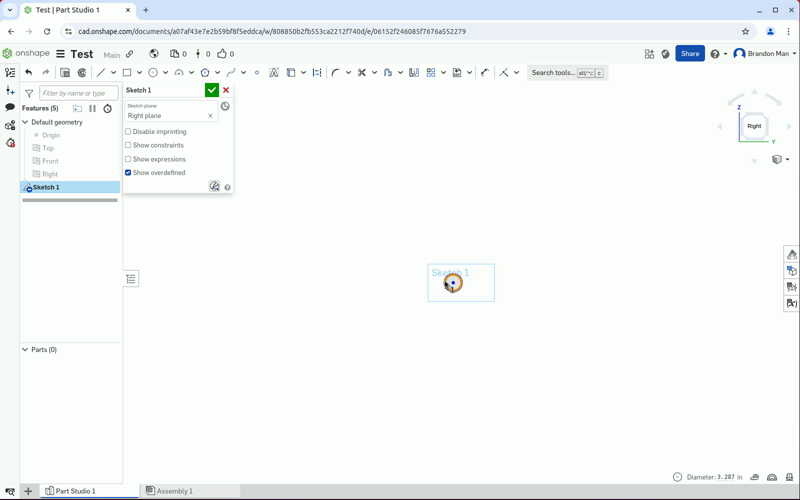
mouse_move(73, 352)
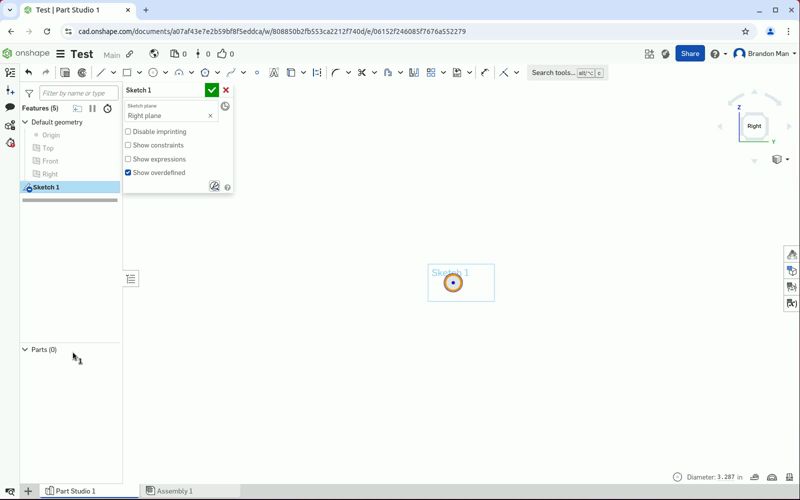
key(shift+y)
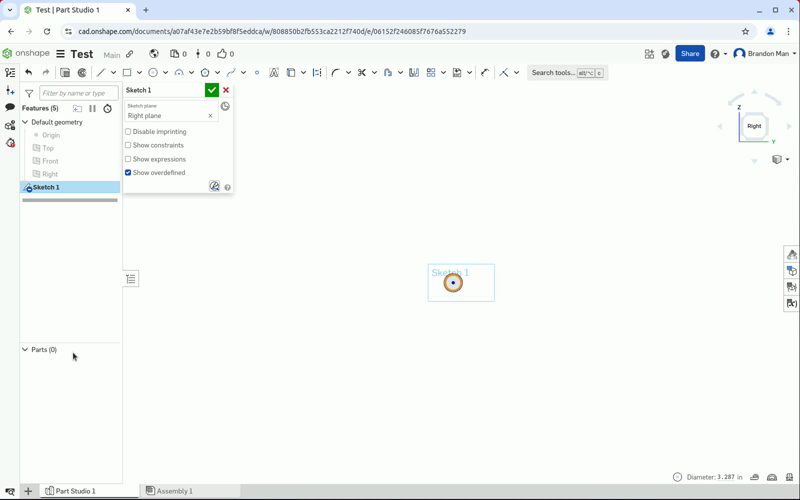
key(shift+e)
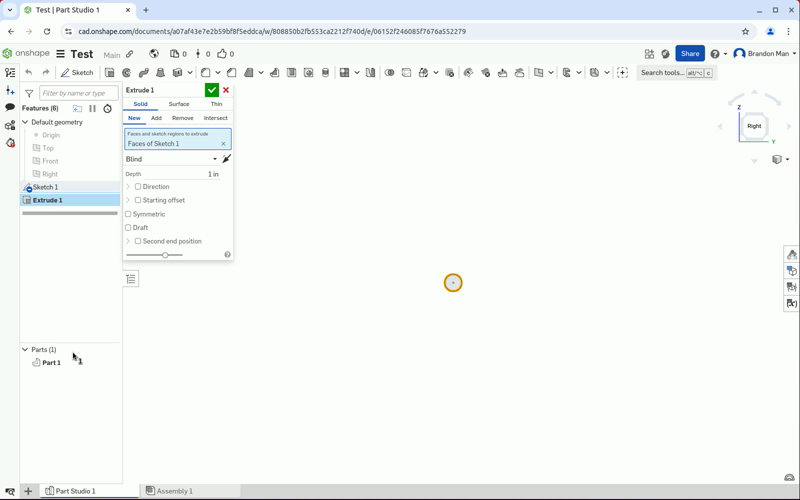
mouse_move(143, 106)
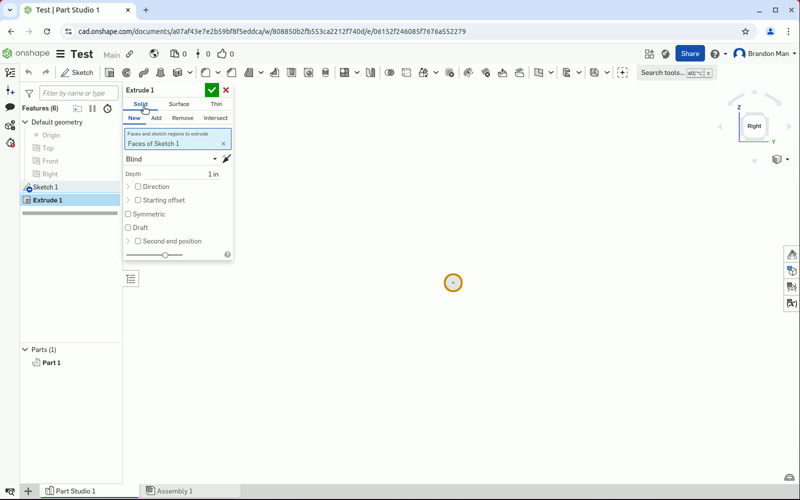
click(143, 106)
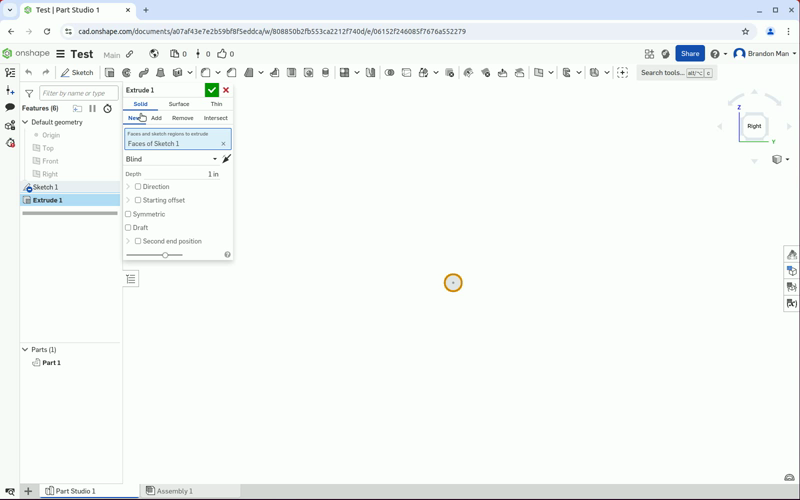
mouse_move(137, 120)
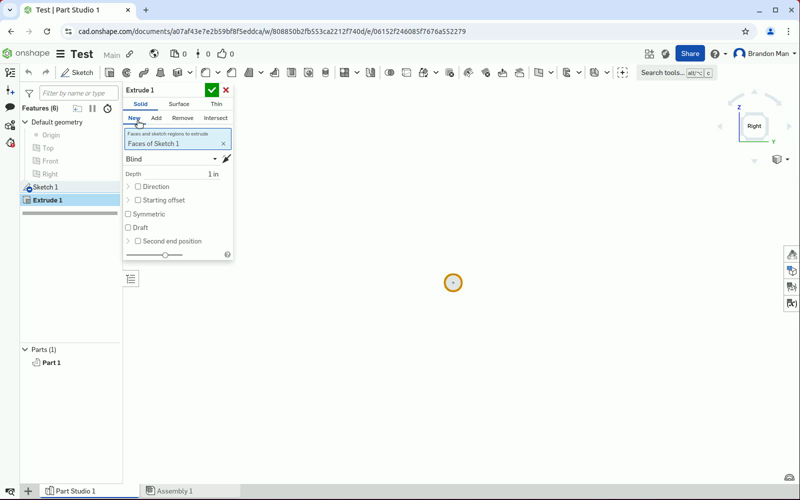
click(137, 120)
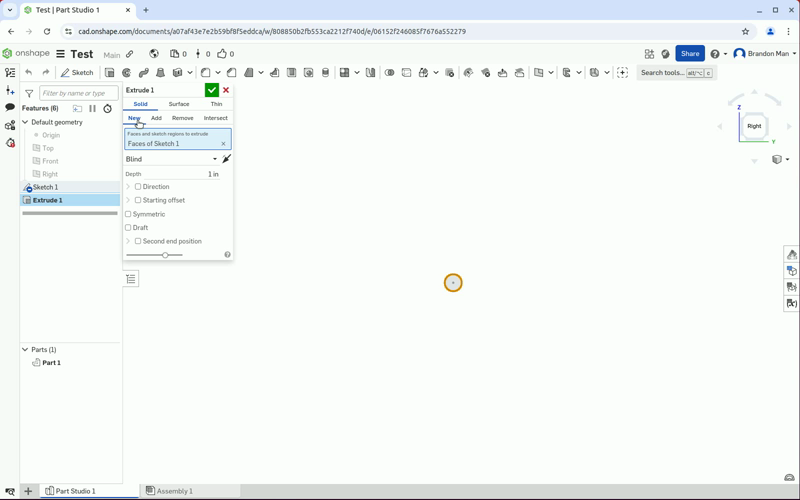
key(tab, 4)
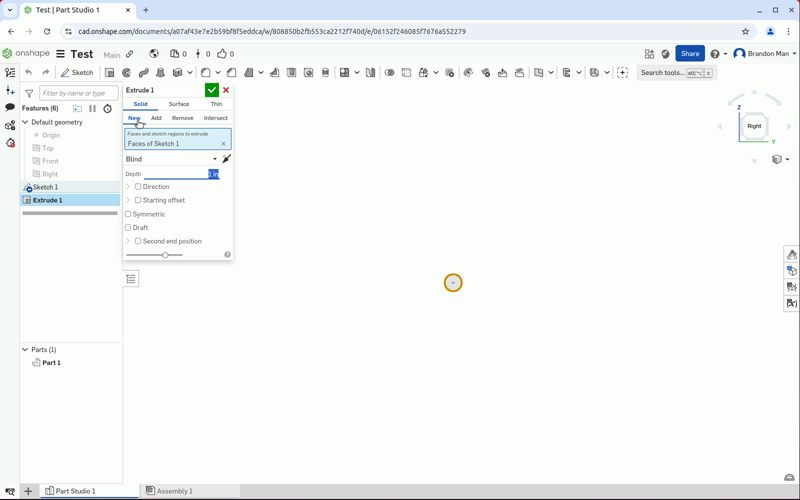
text(23.108)
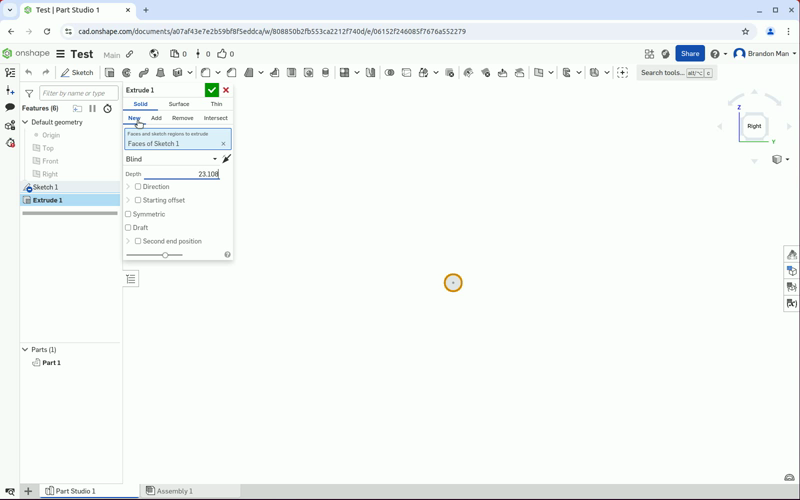
key(tab, 3)
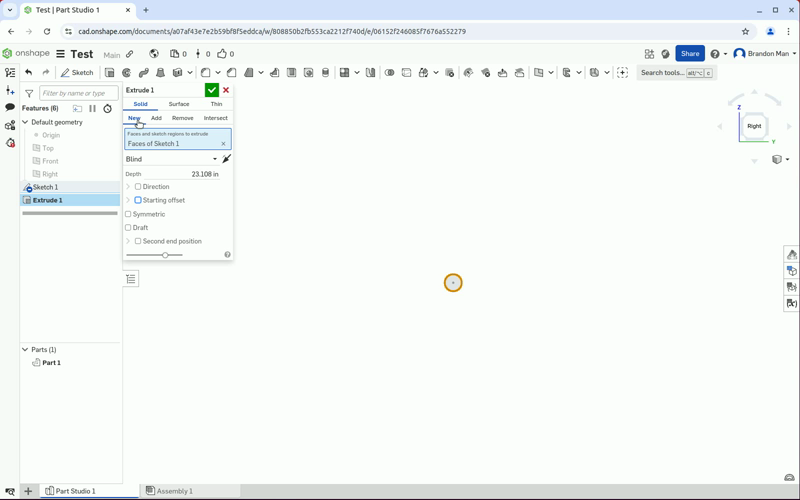
key(tab, 2)
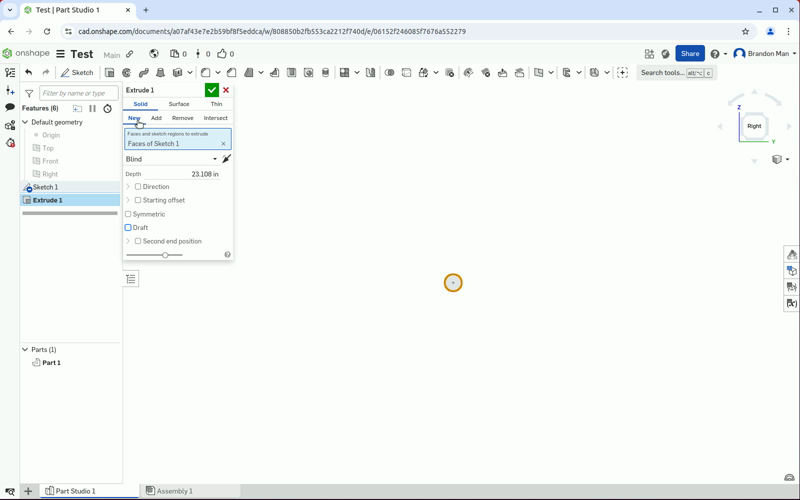
key(space)
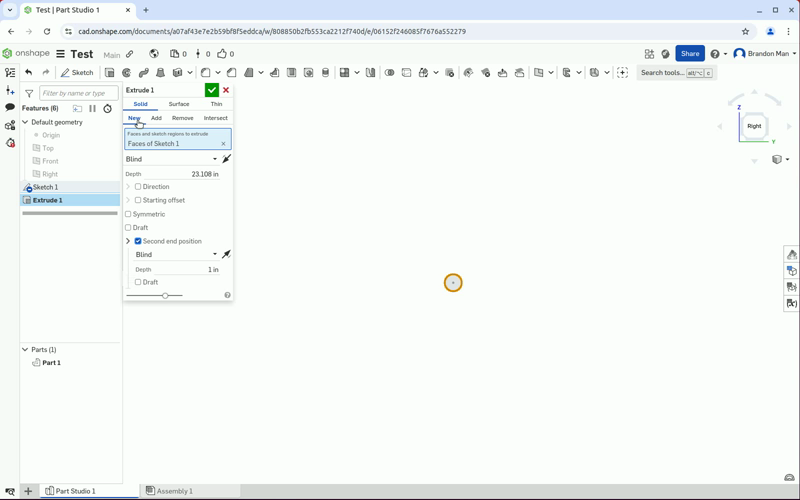
key(tab, 3)
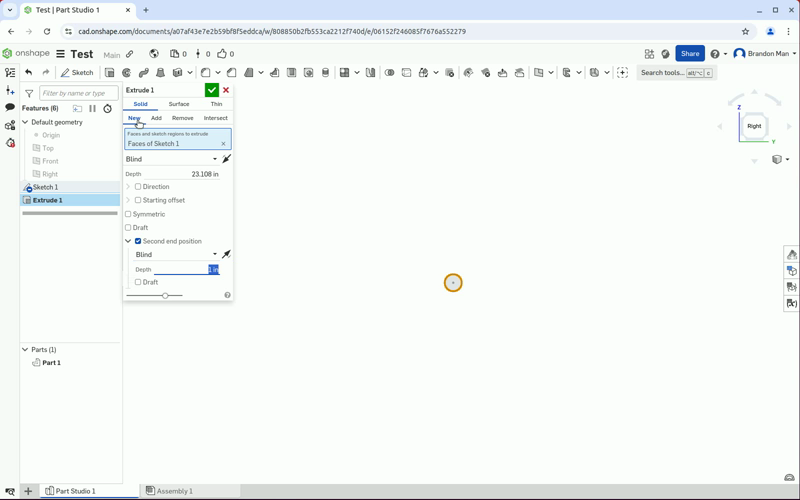
text(9.869)
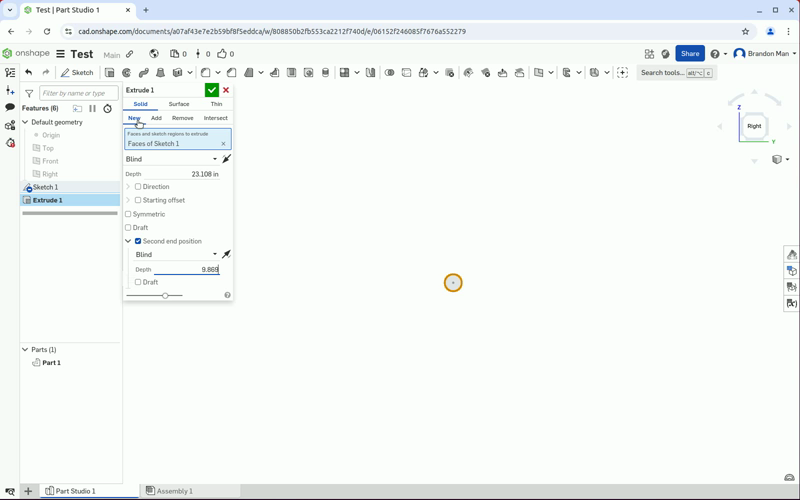
key(enter)
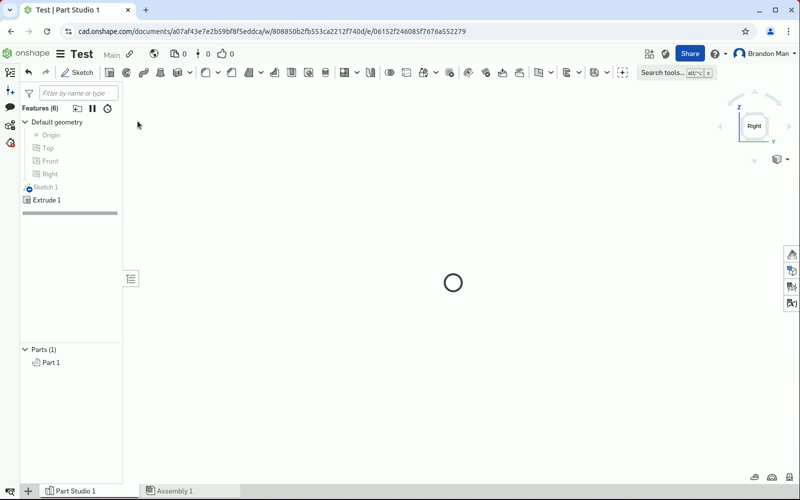
key(shift+h)
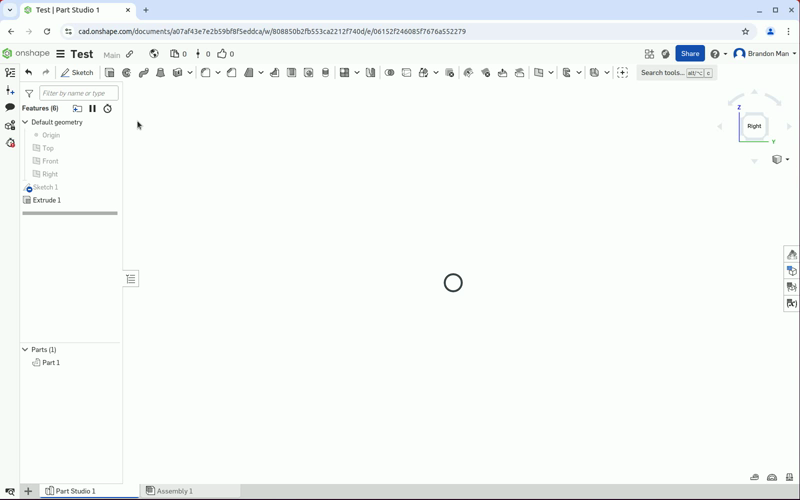
key(shift+h)
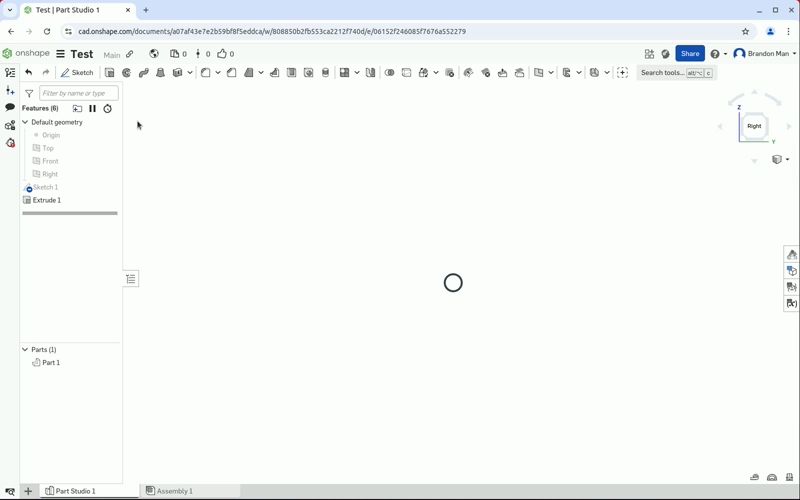
mouse_move(73, 189)
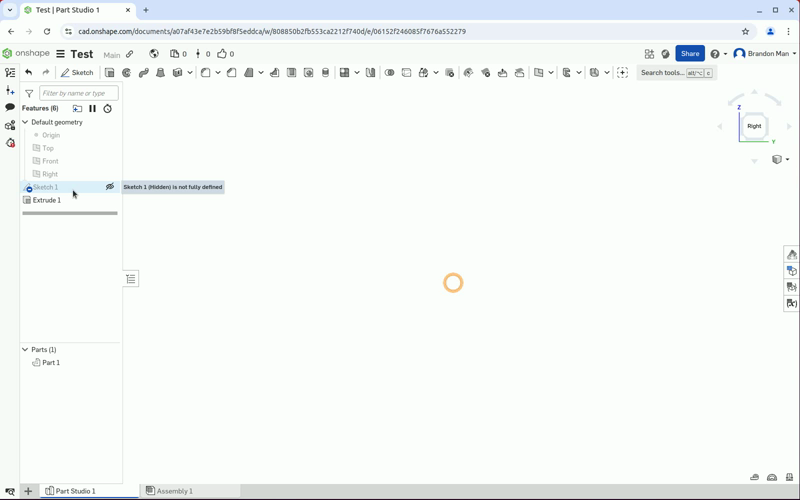
click(73, 189)
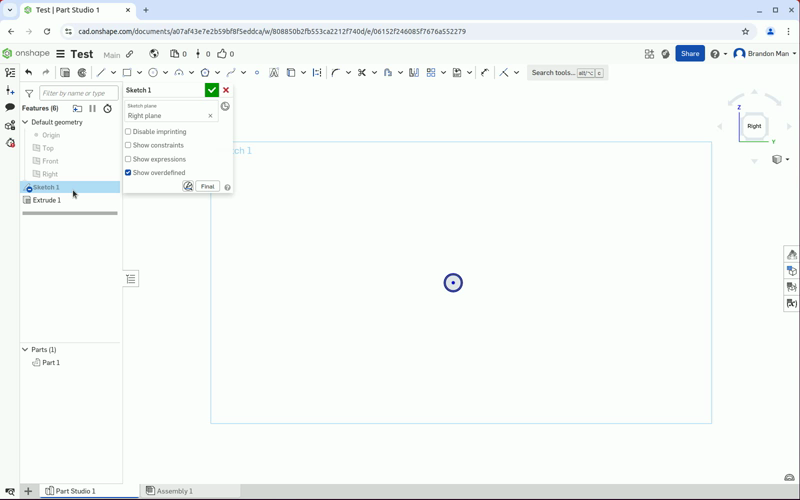
mouse_move(229, 92)
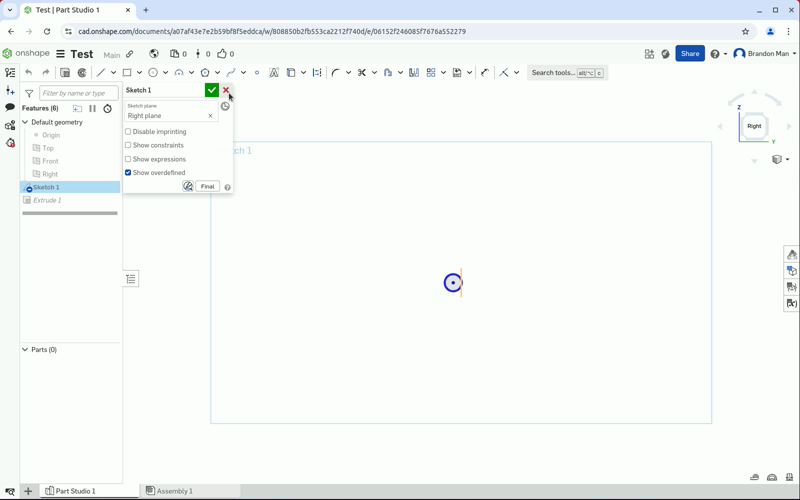
click(229, 92)
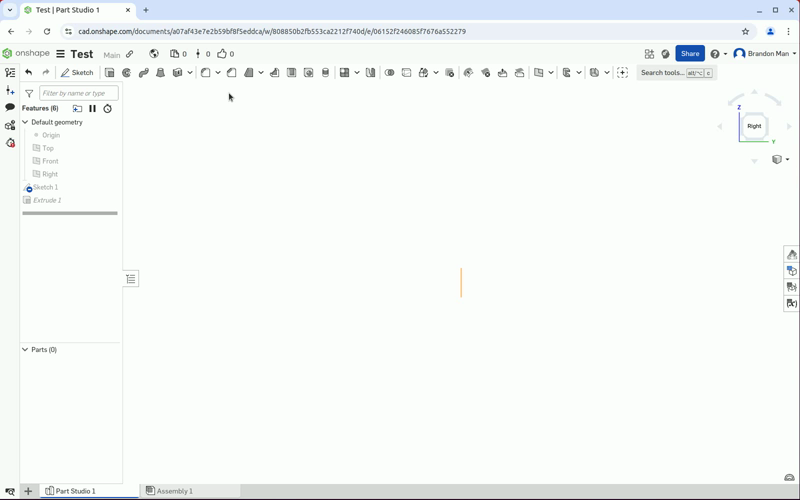
mouse_move(73, 352)
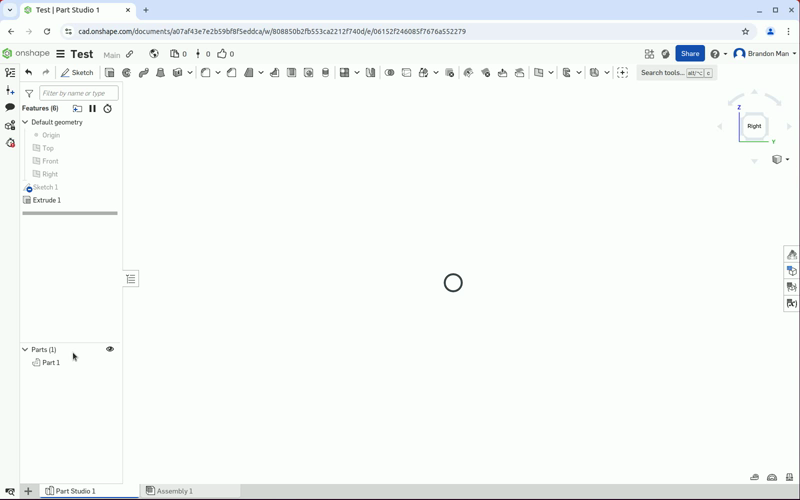
key(y)
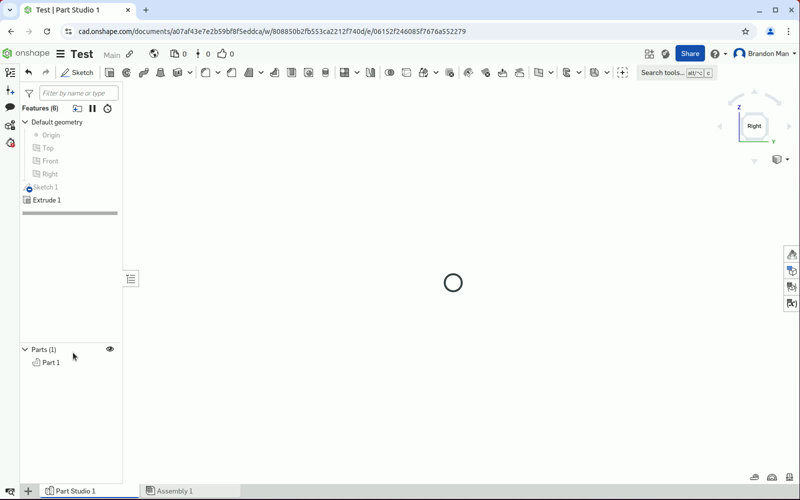
key(shift+p)
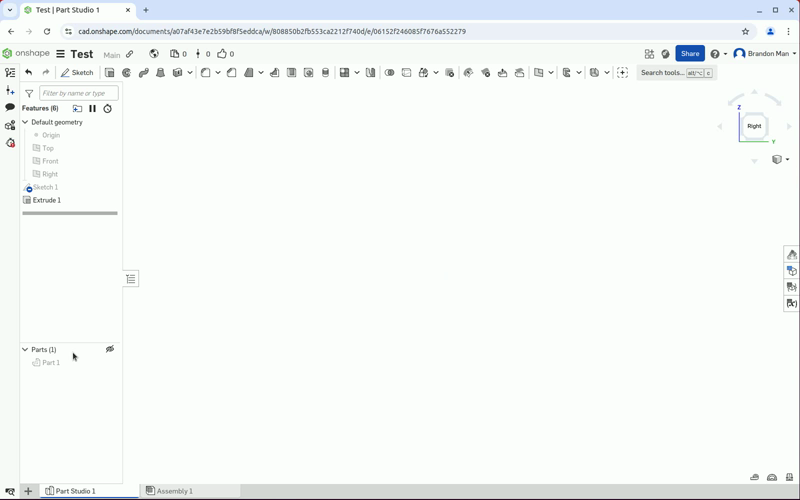
key(space)
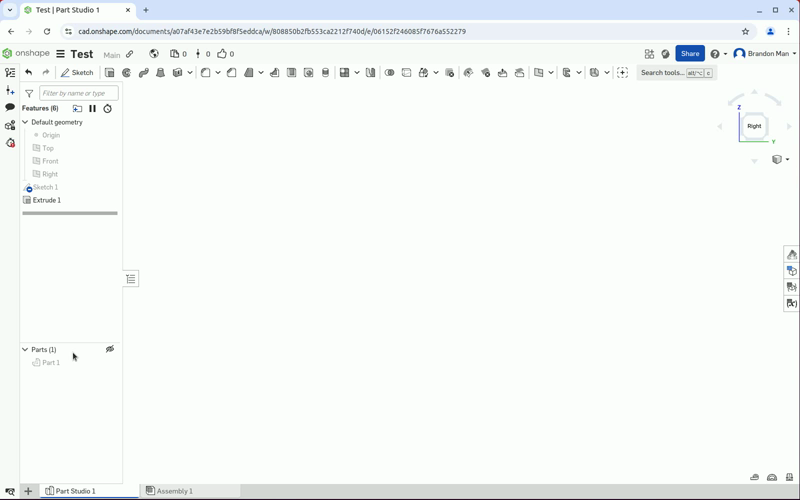
key_down(shift)
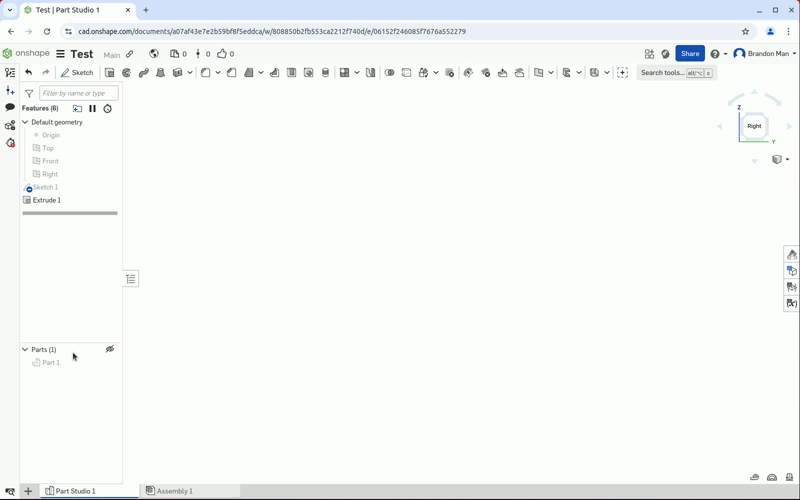
key(right)
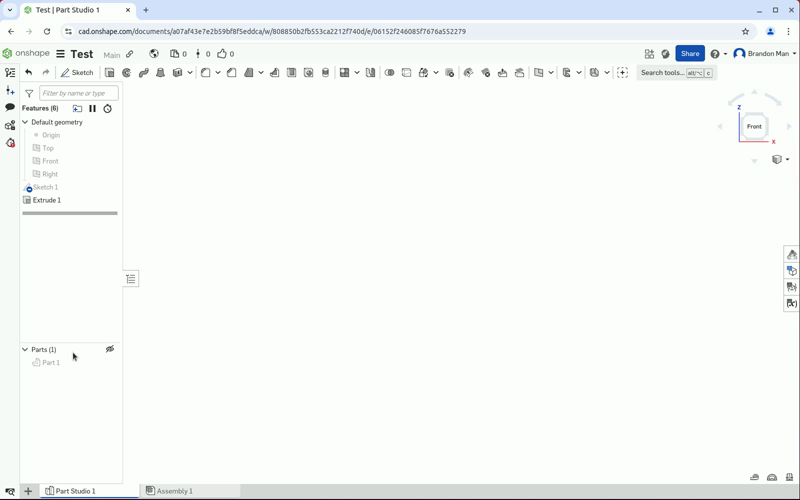
key_up(shift)
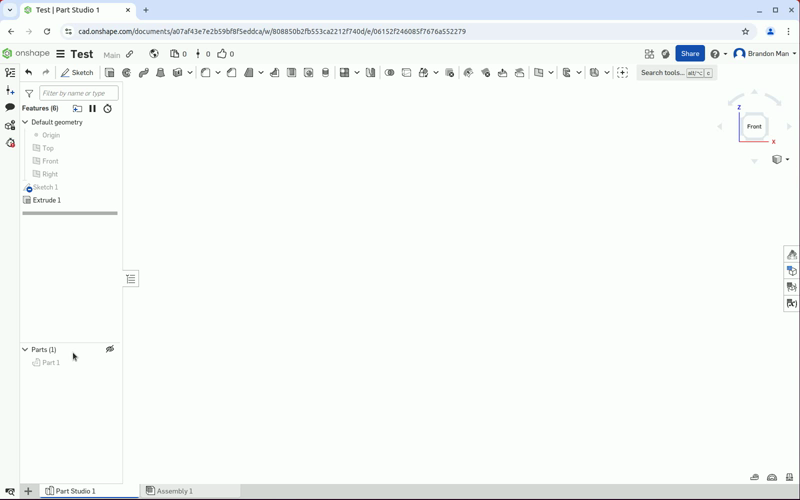
mouse_move(73, 352)
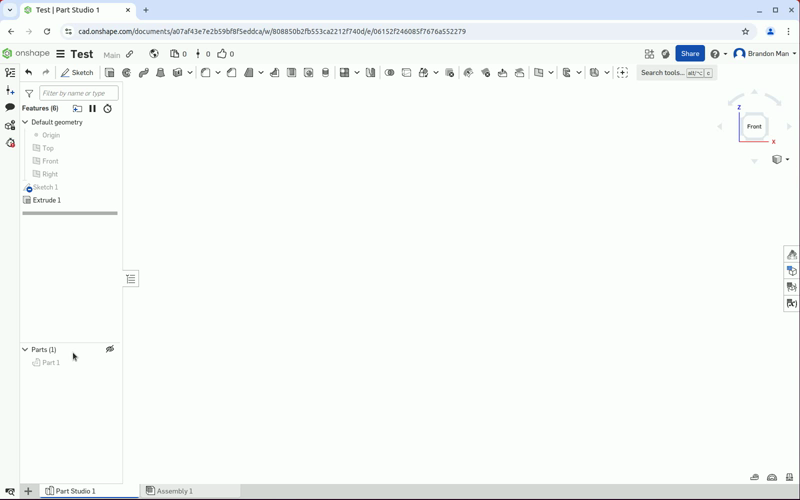
key(shift+y)
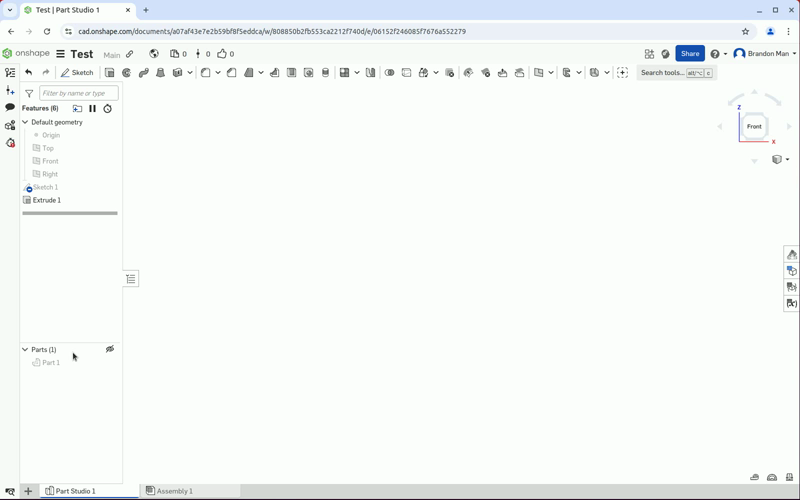
key(shift+s)
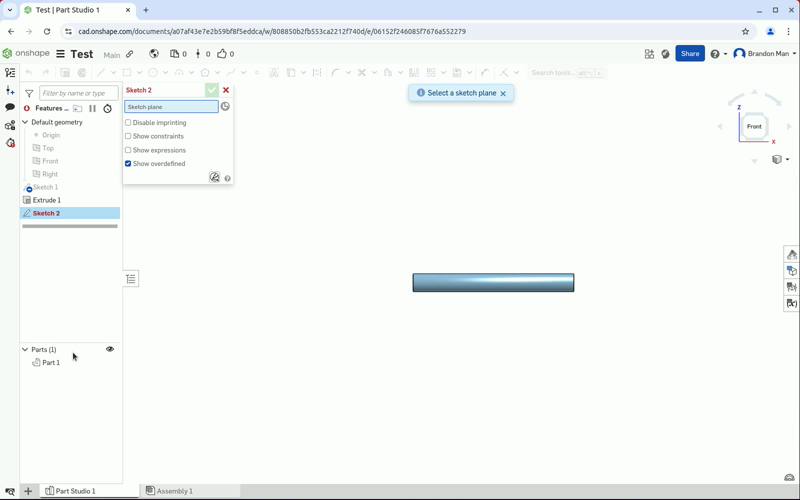
mouse_move(73, 163)
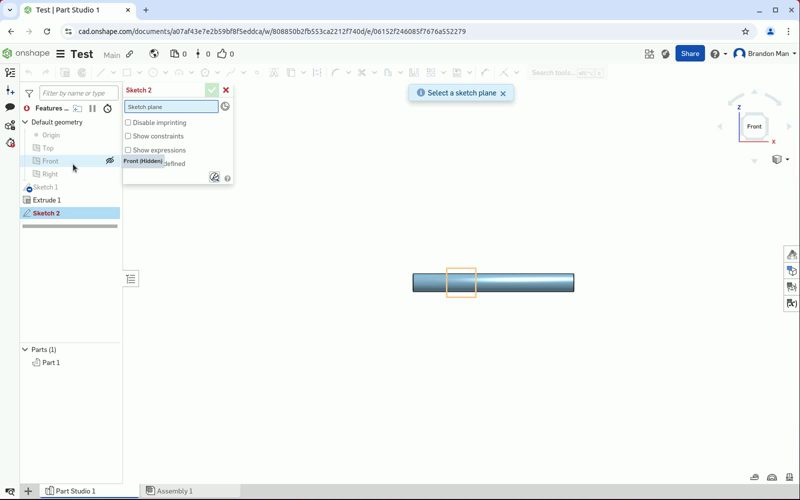
click(73, 163)
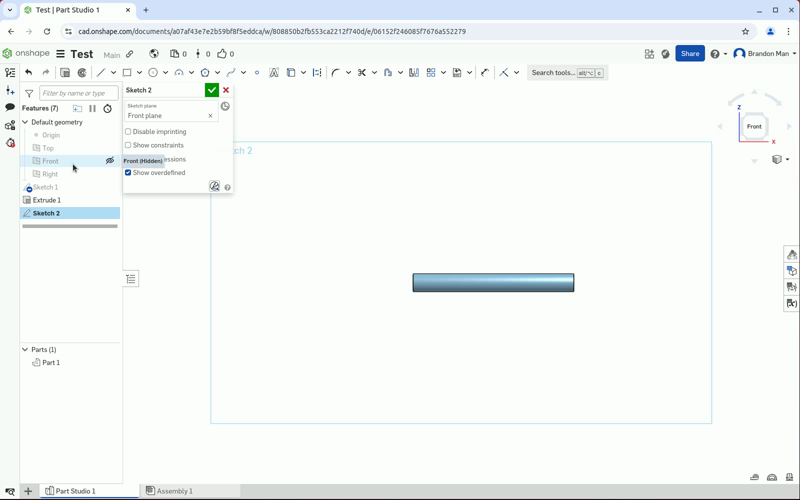
mouse_move(73, 352)
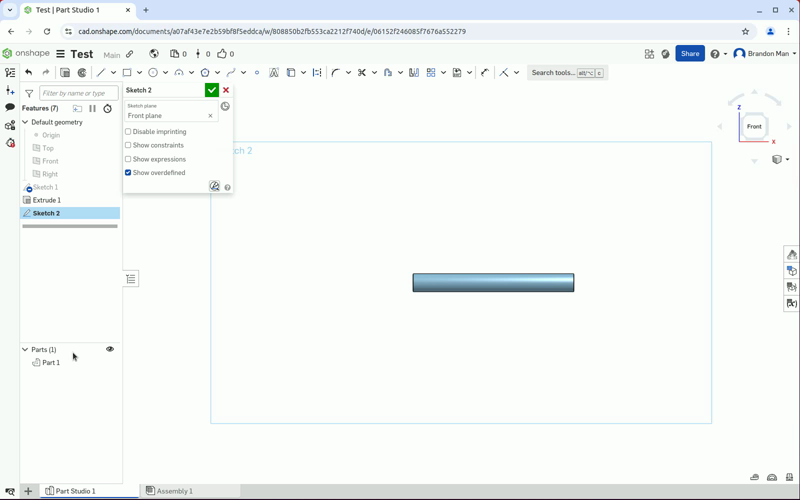
key(y)
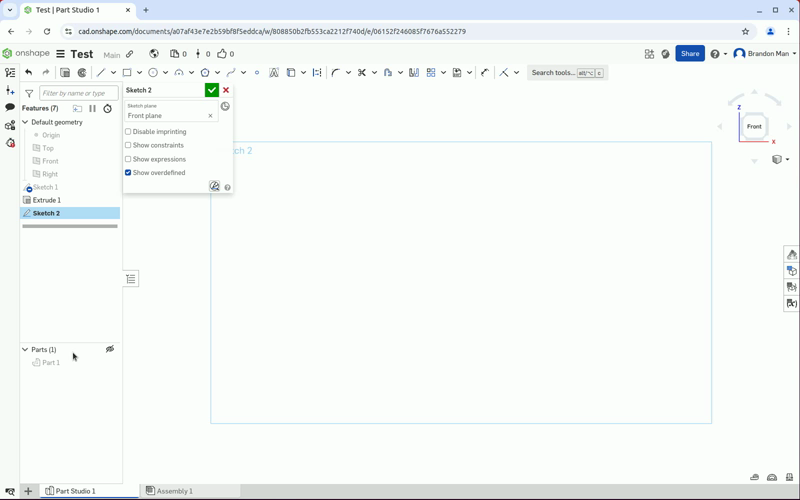
key(c)
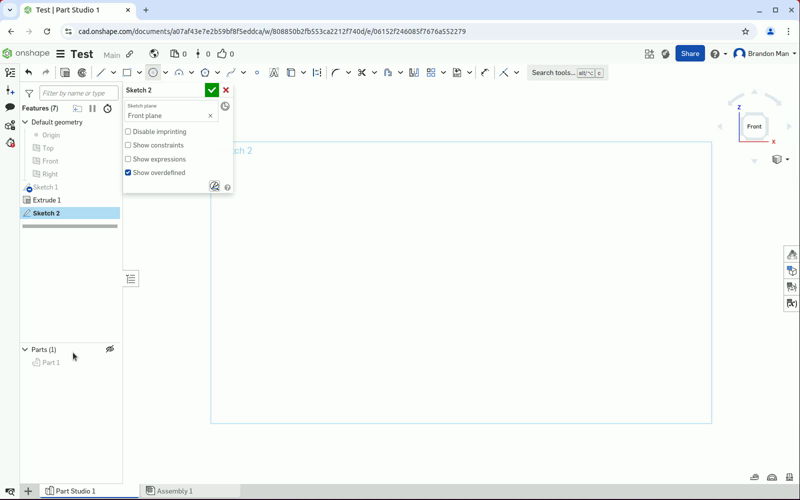
key_down(shift)
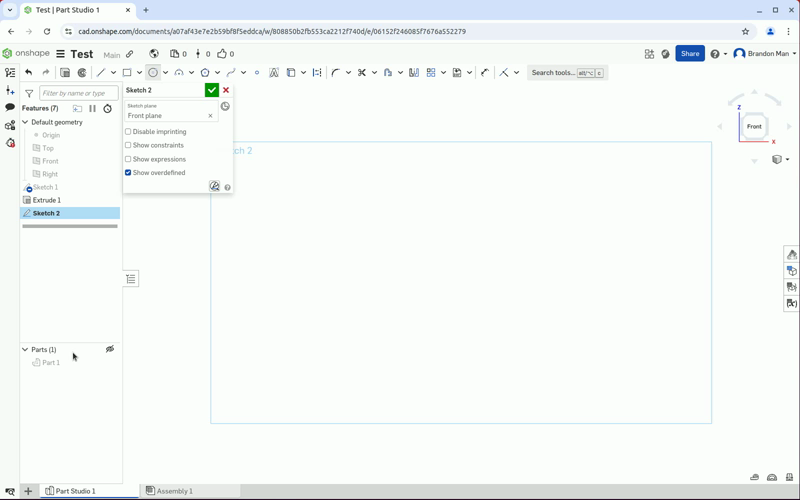
mouse_move(493, 282)
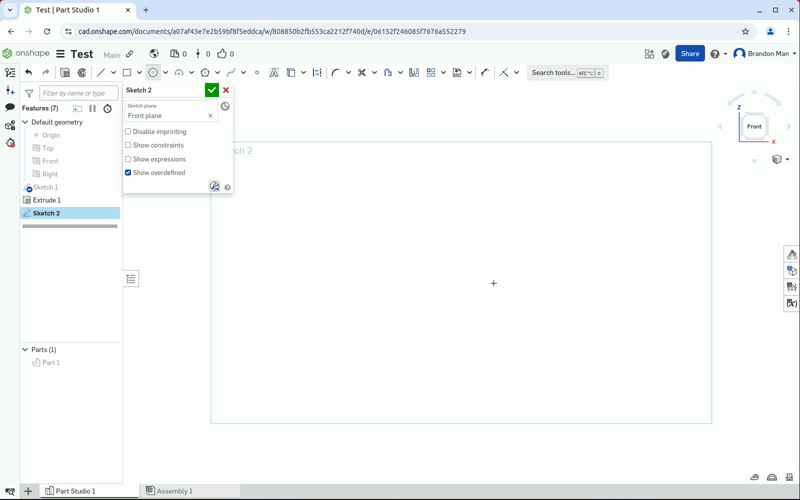
click(493, 282)
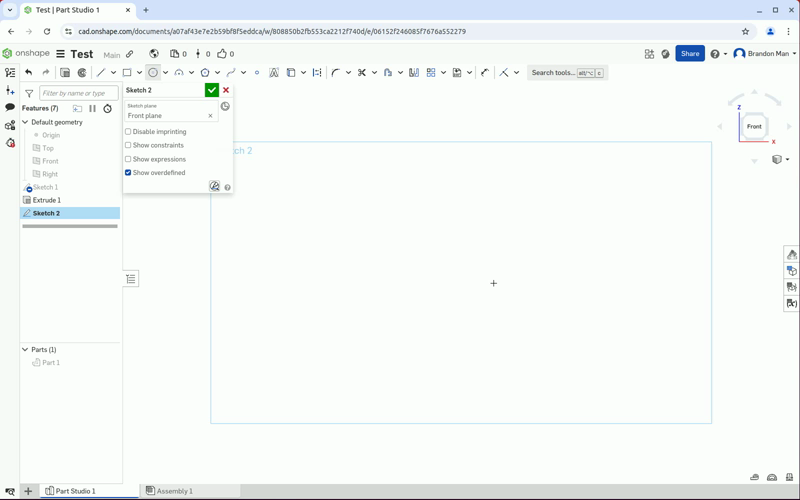
key_up(shift)
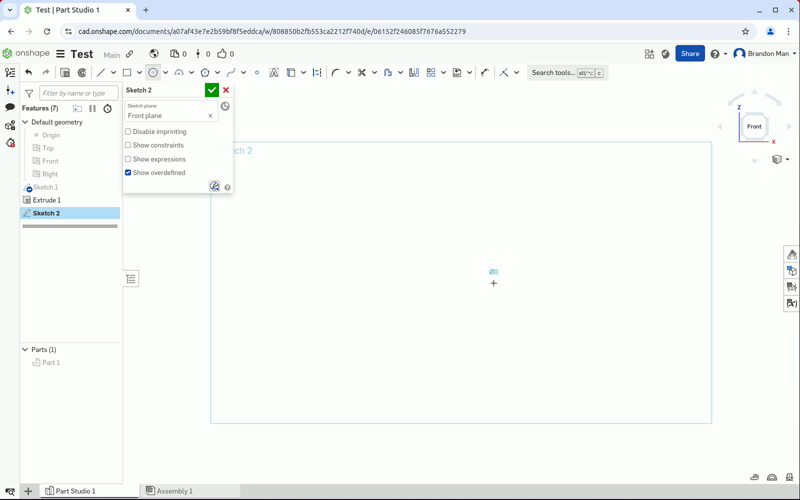
mouse_move(495, 282)
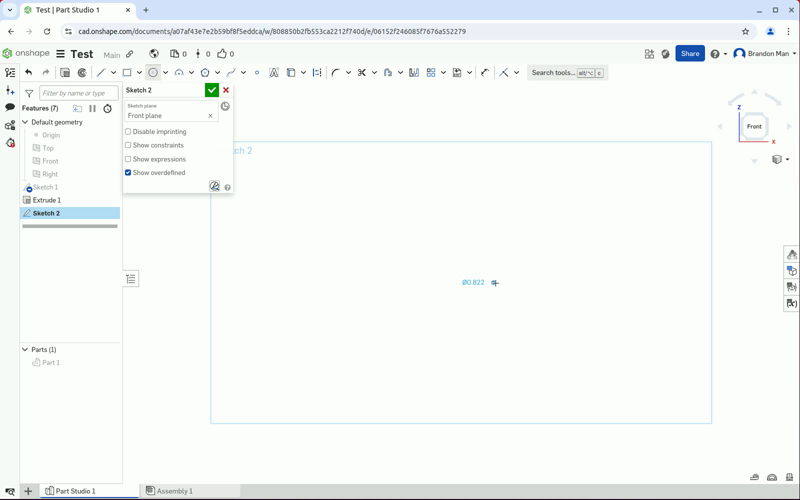
scroll(6)
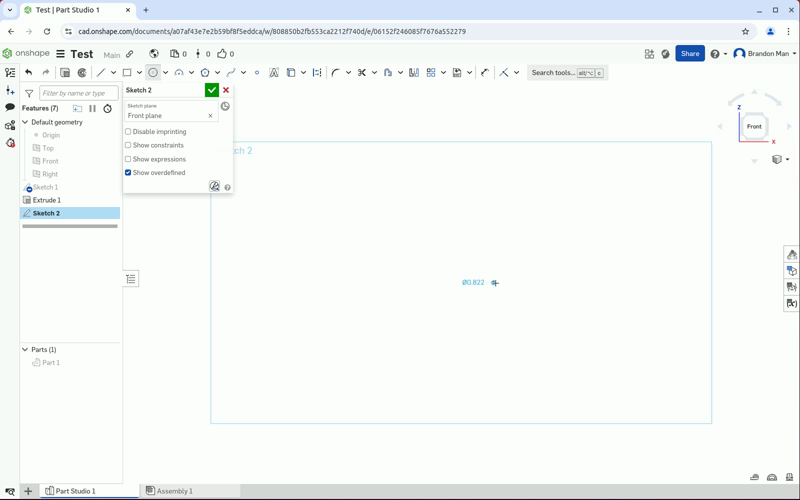
scroll(6)
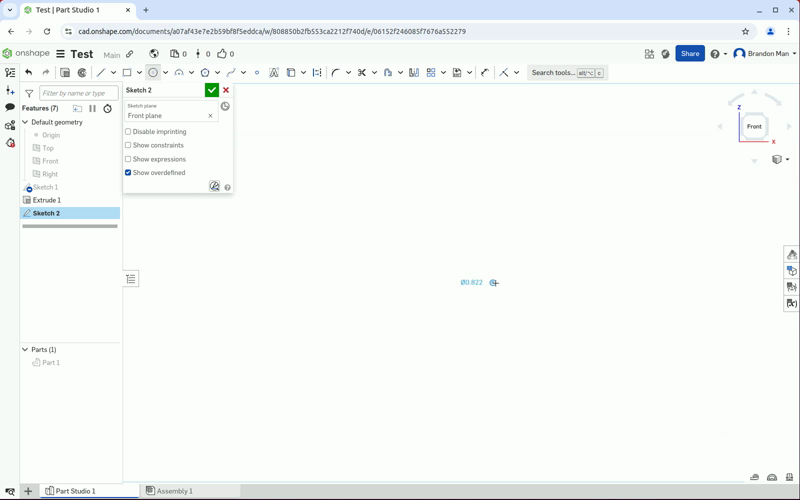
scroll(6)
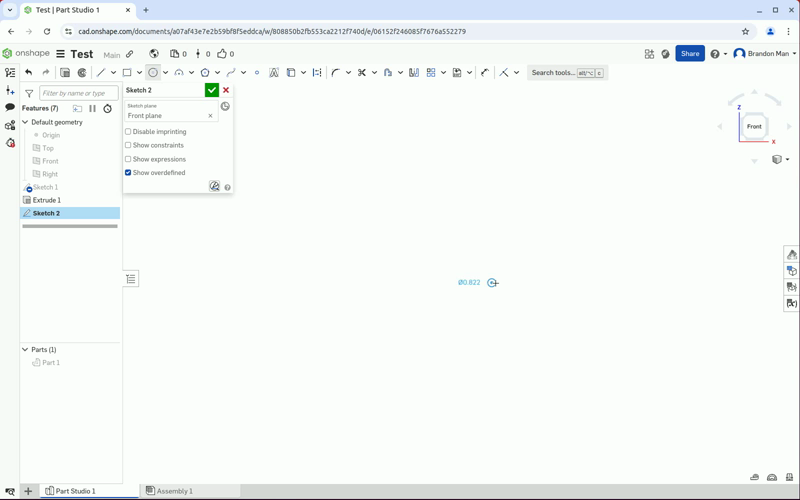
scroll(6)
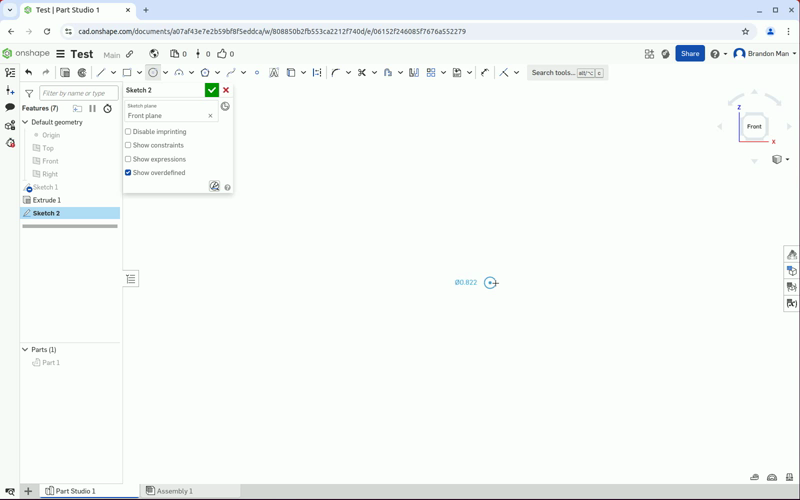
scroll(6)
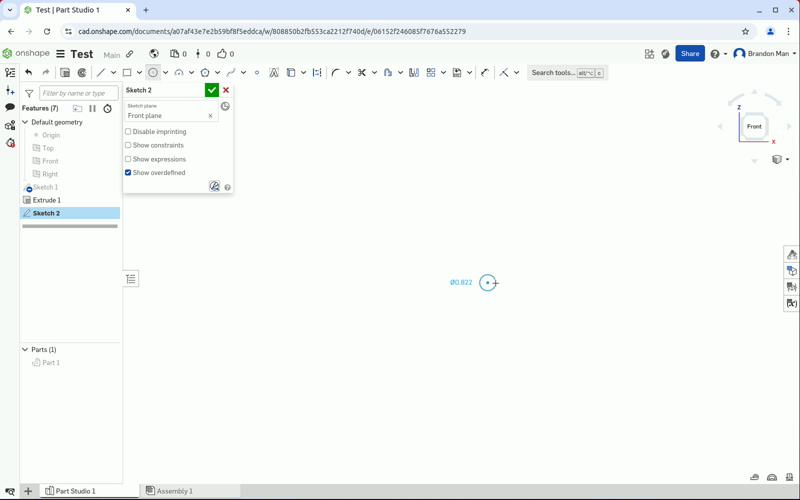
scroll(6)
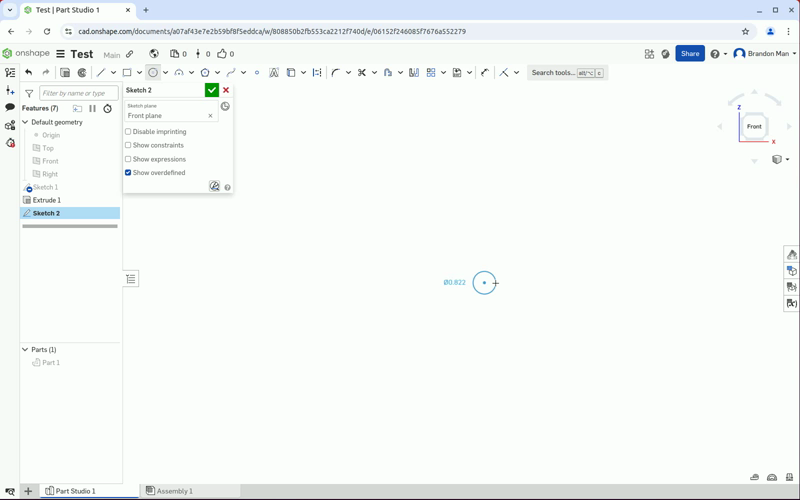
scroll(6)
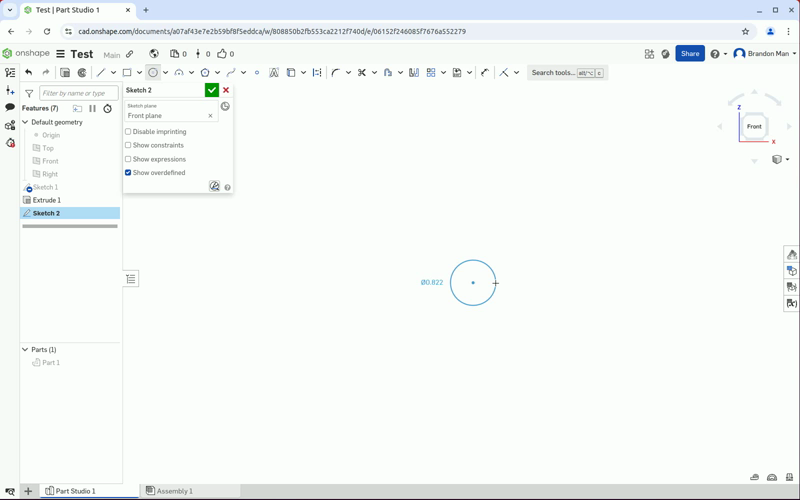
click(495, 282)
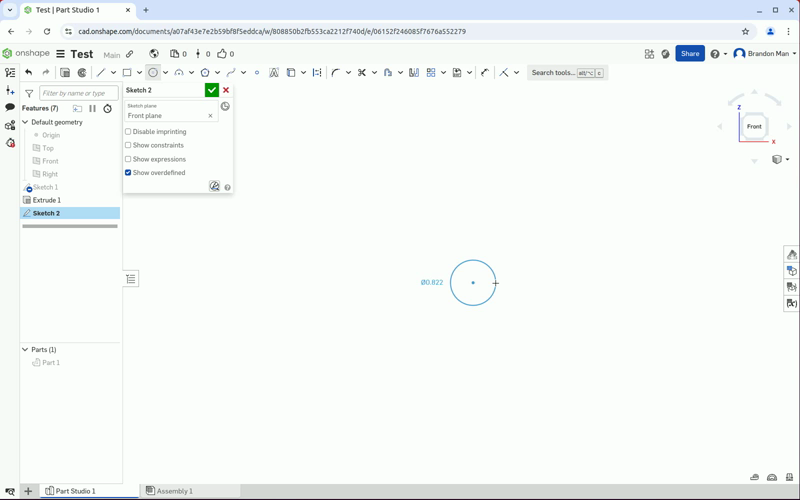
scroll(-6)
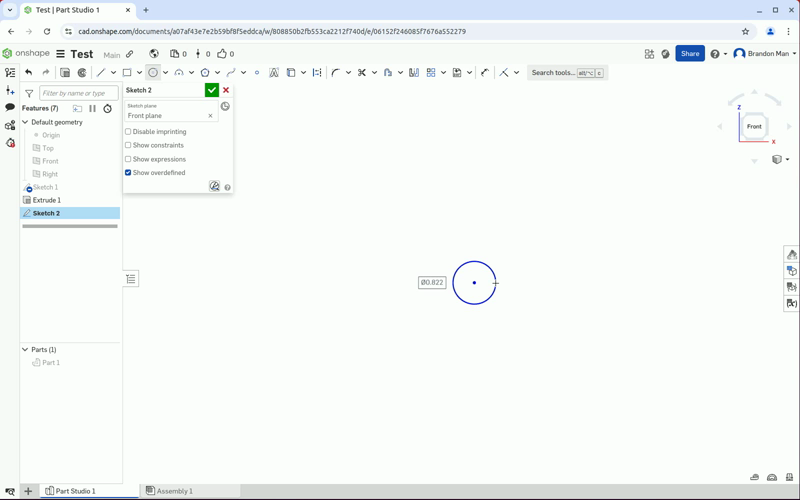
scroll(-6)
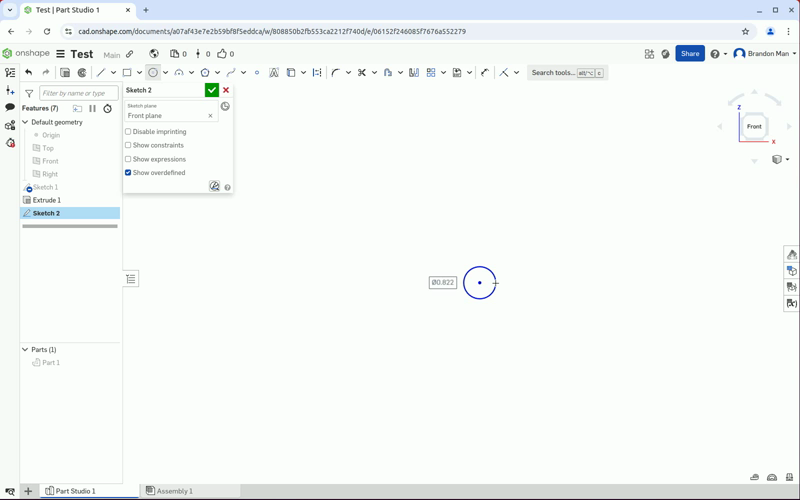
scroll(-6)
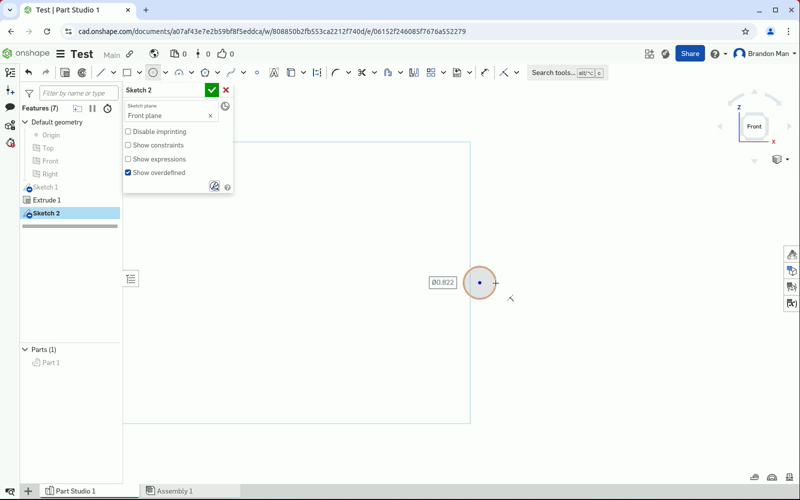
scroll(-6)
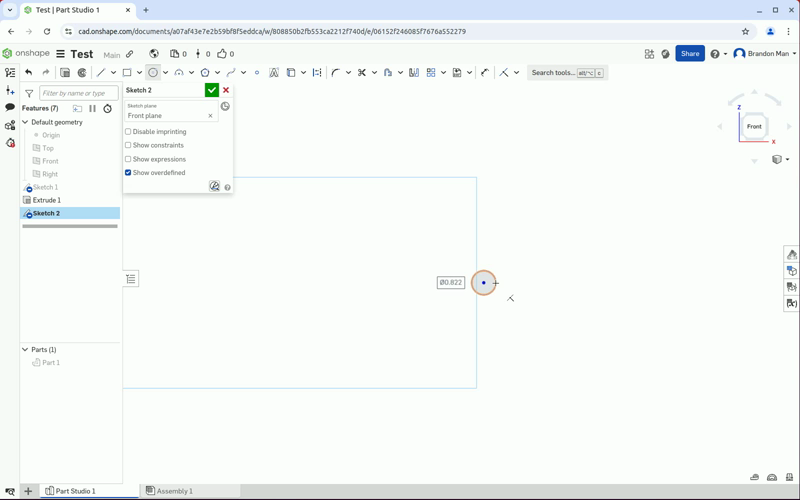
scroll(-6)
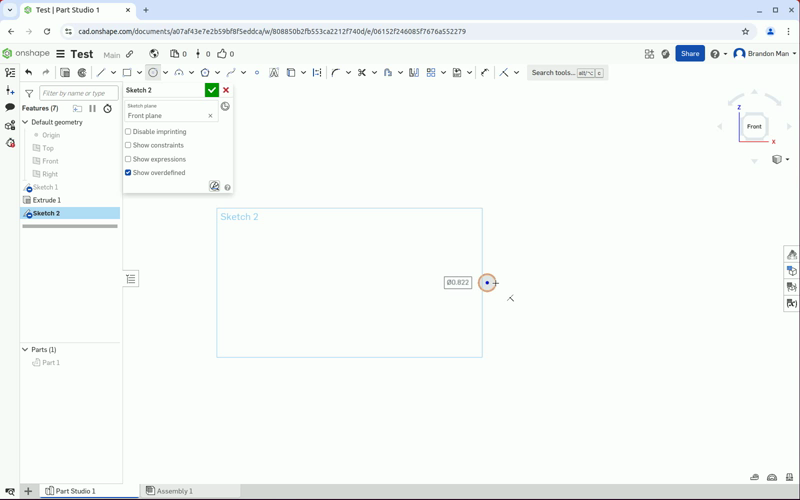
scroll(-6)
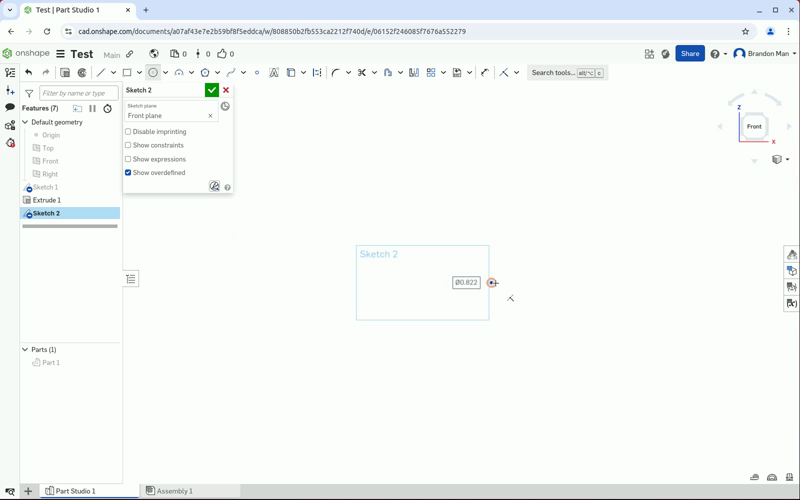
scroll(-6)
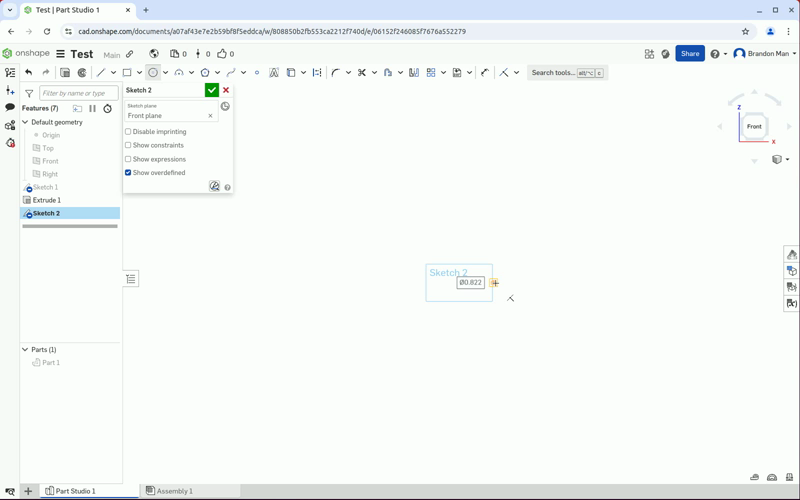
key(esc)
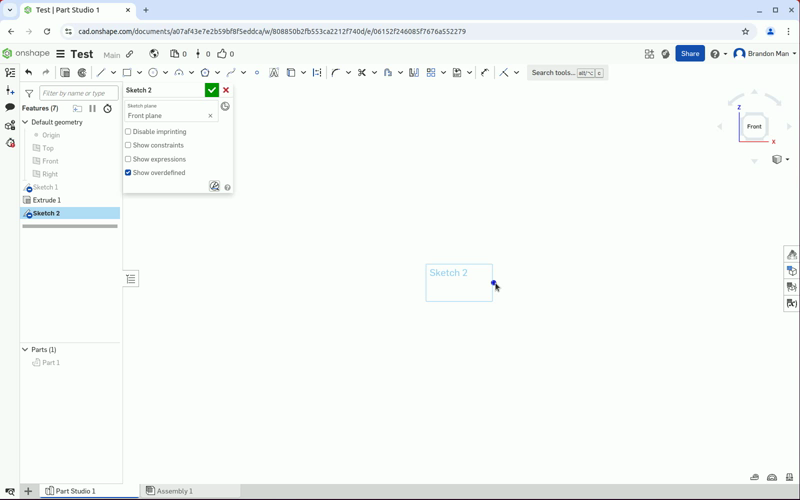
mouse_move(495, 284)
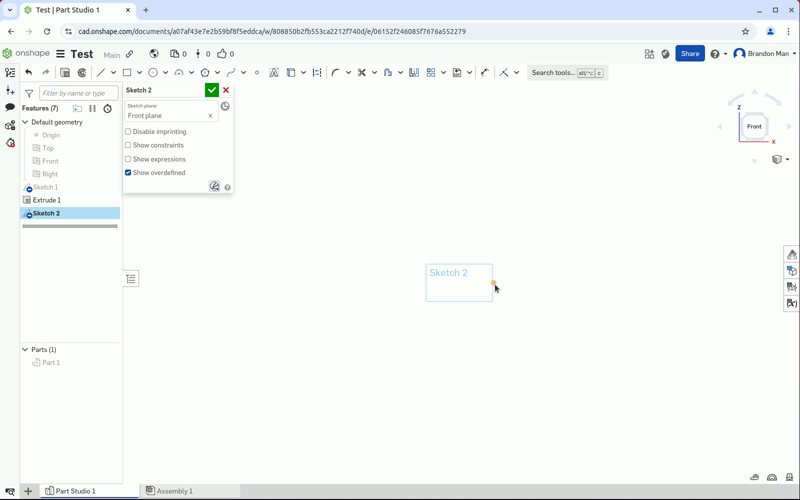
scroll(6)
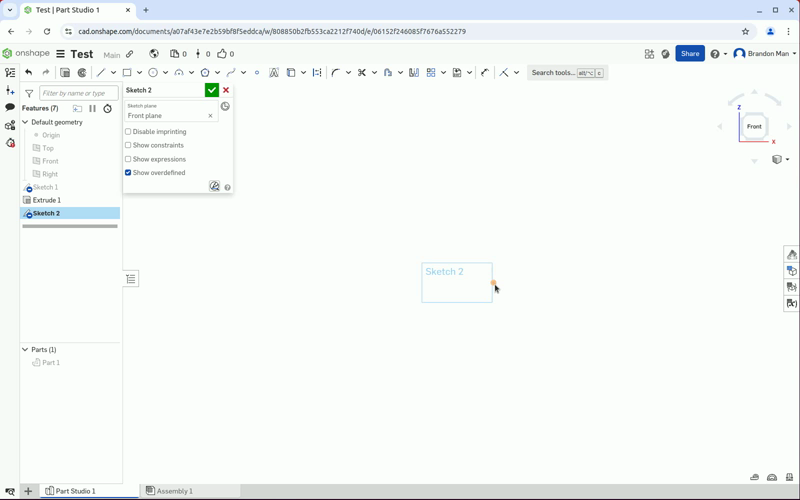
scroll(6)
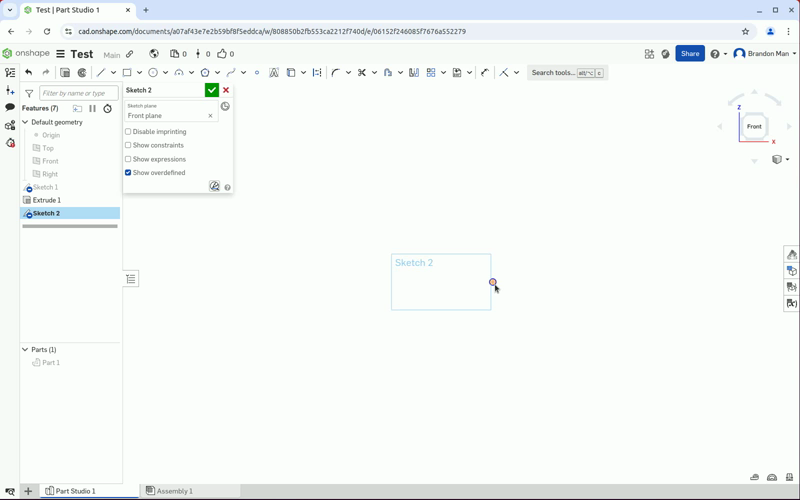
scroll(6)
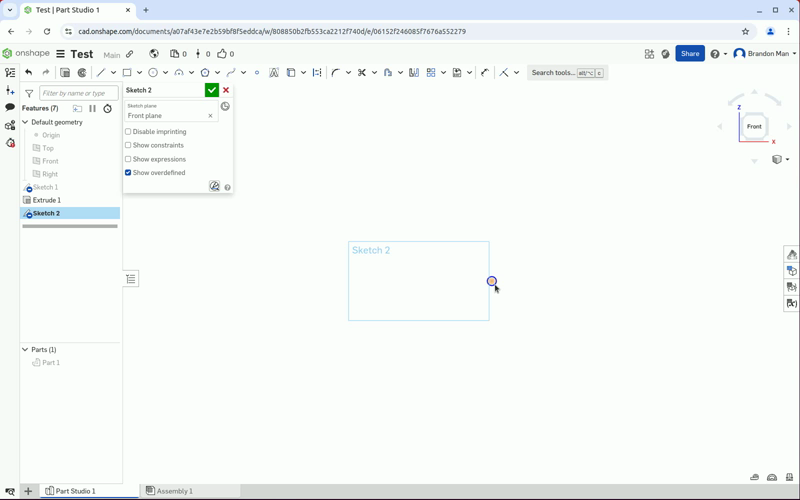
scroll(6)
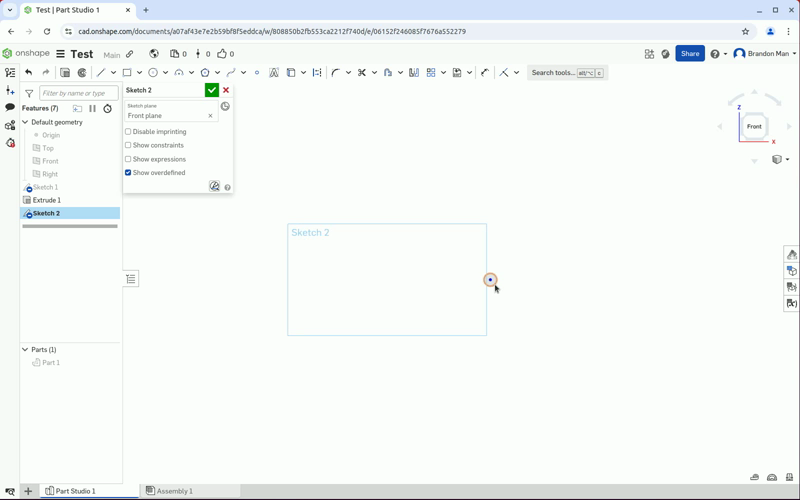
scroll(6)
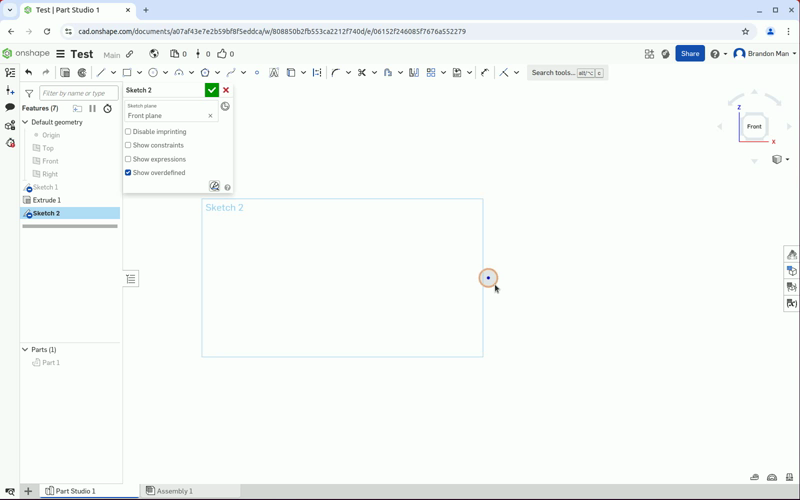
scroll(6)
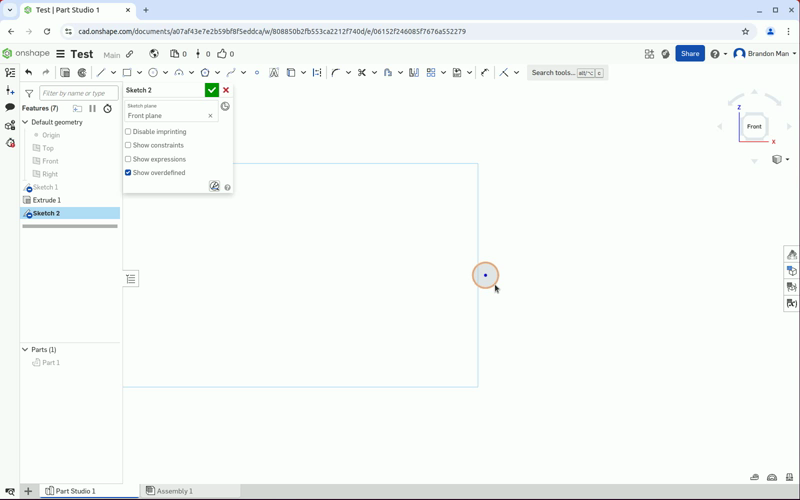
scroll(6)
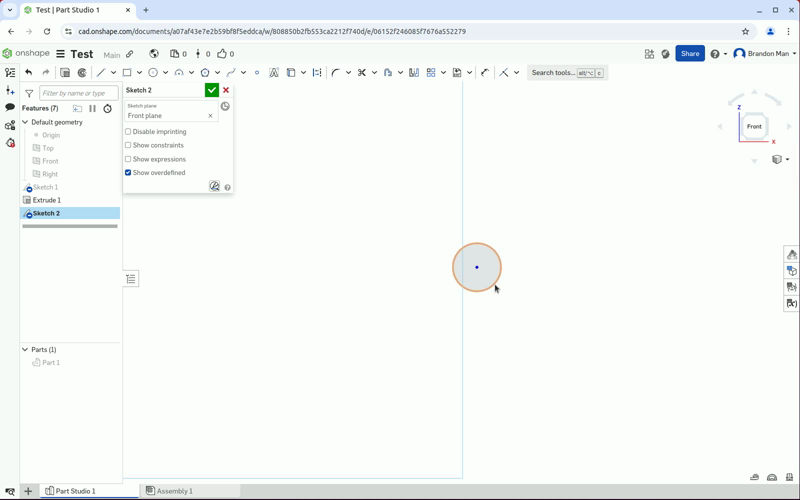
click(495, 284)
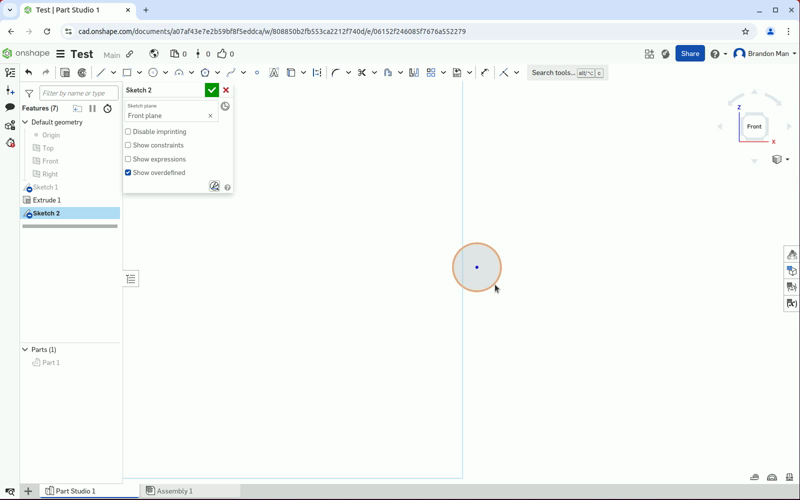
scroll(-6)
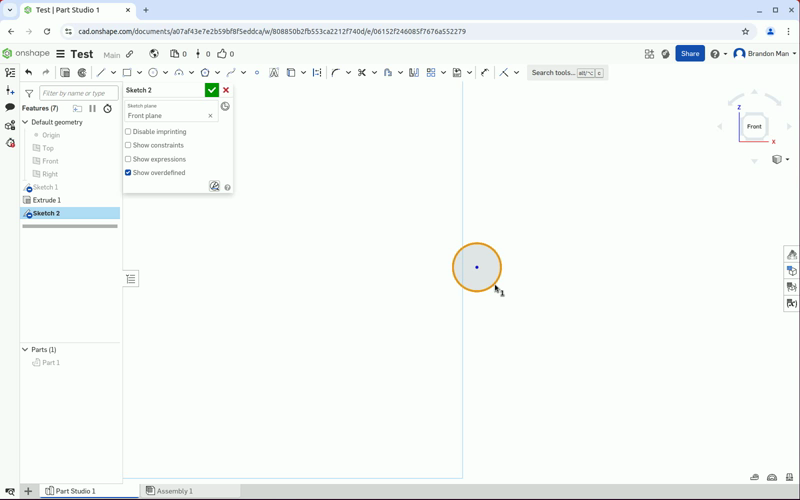
scroll(-6)
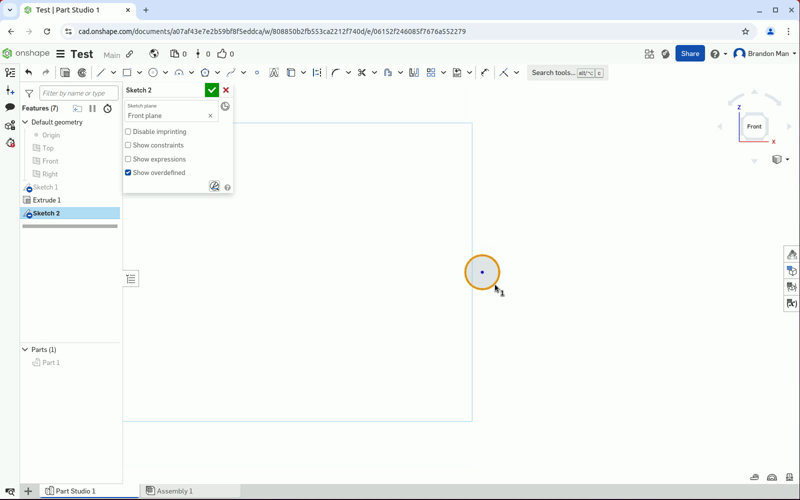
scroll(-6)
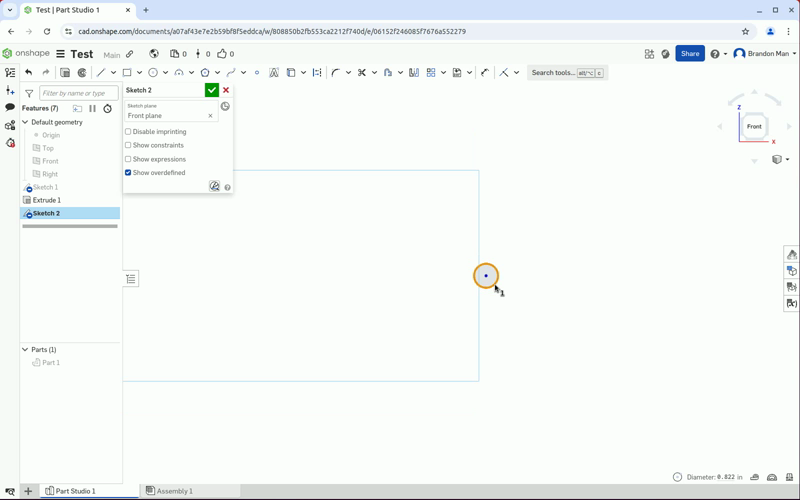
scroll(-6)
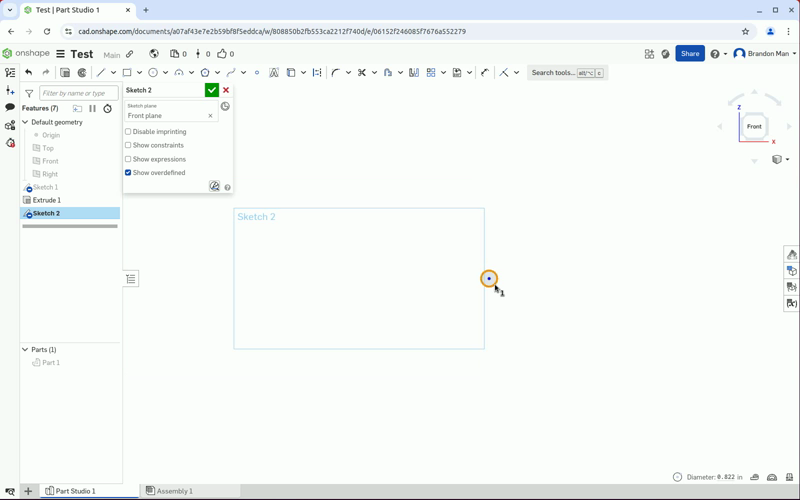
scroll(-6)
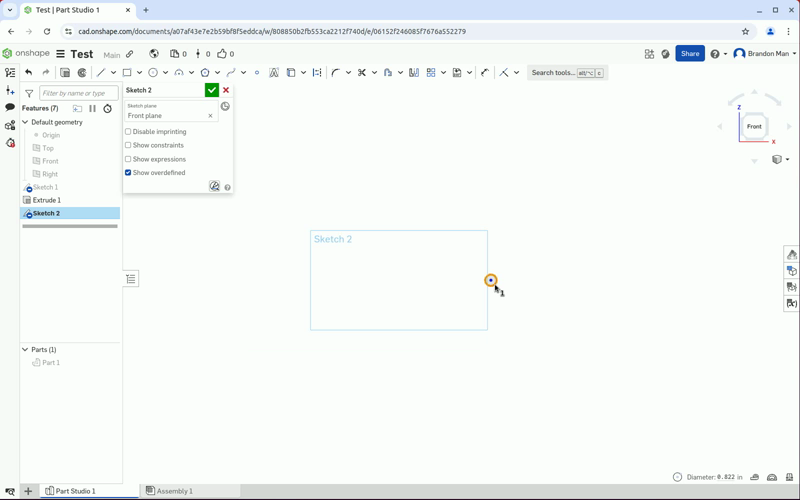
scroll(-6)
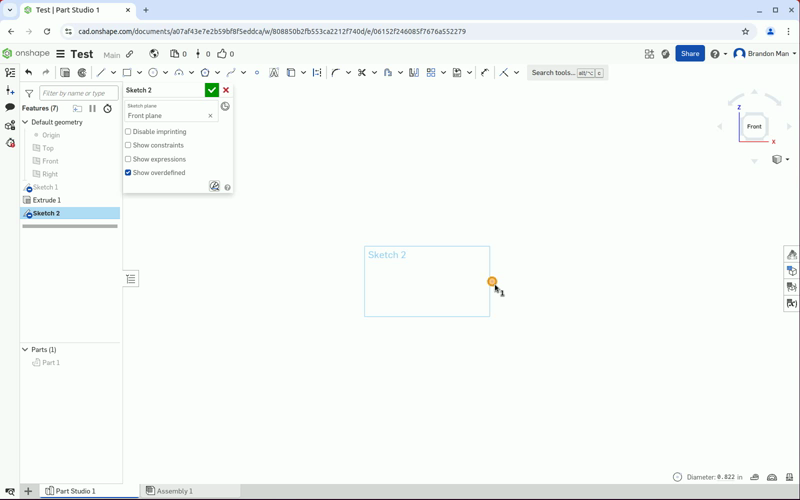
scroll(-6)
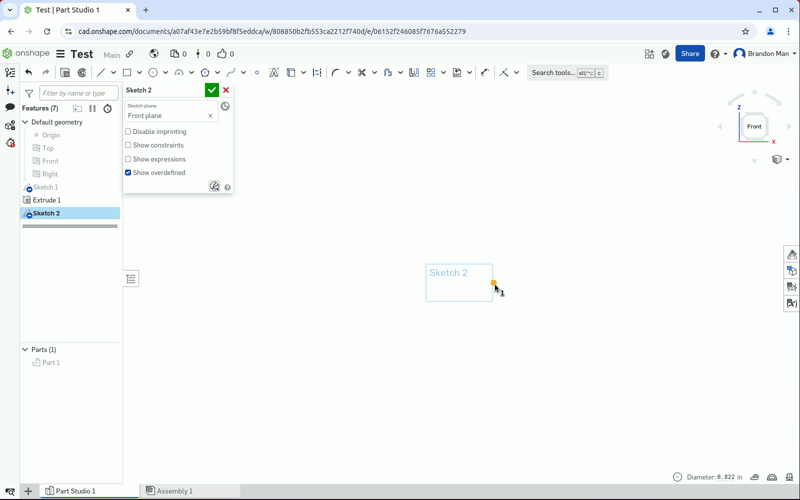
mouse_move(73, 352)
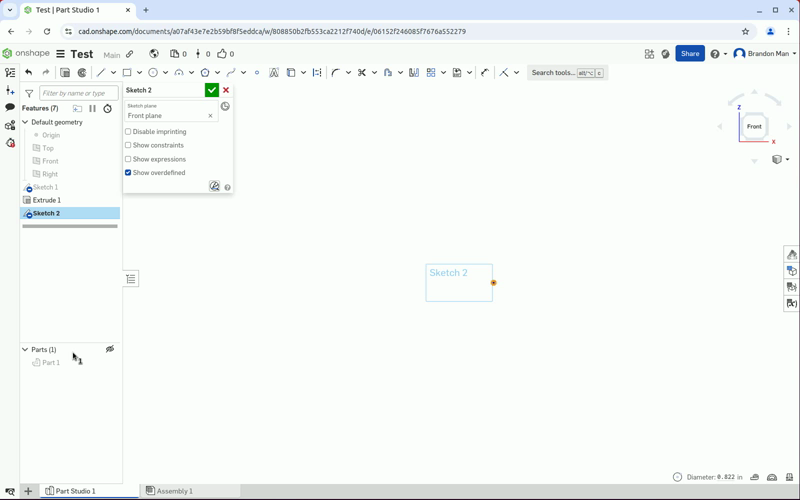
key(shift+y)
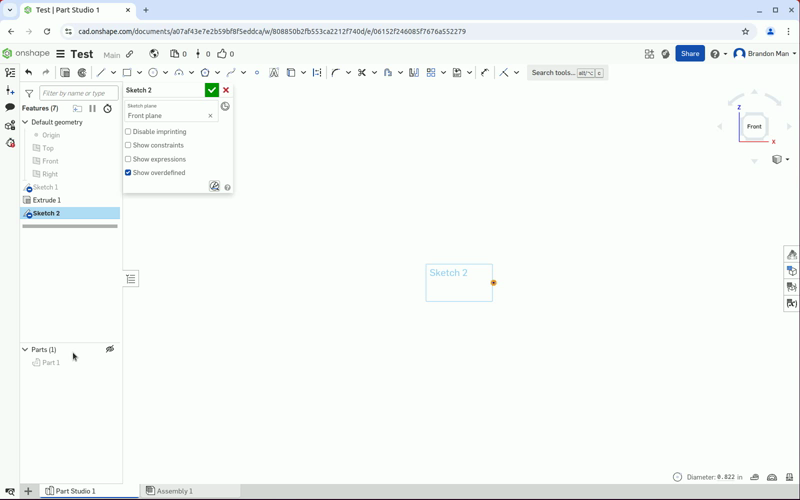
key(shift+e)
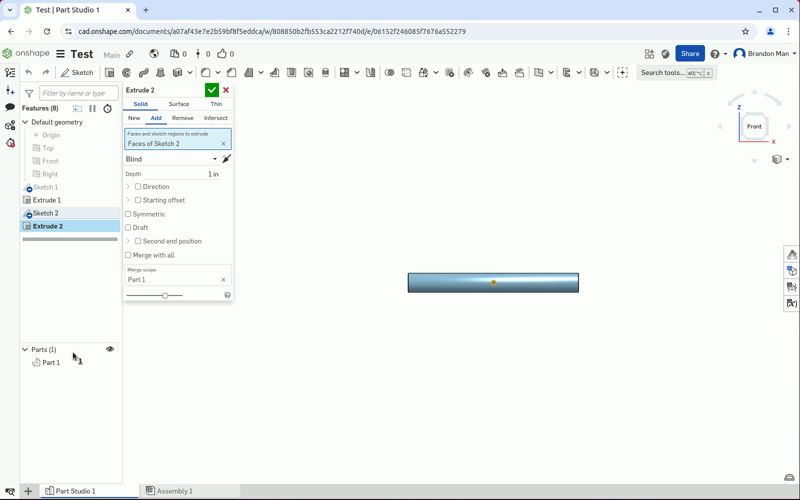
mouse_move(143, 106)
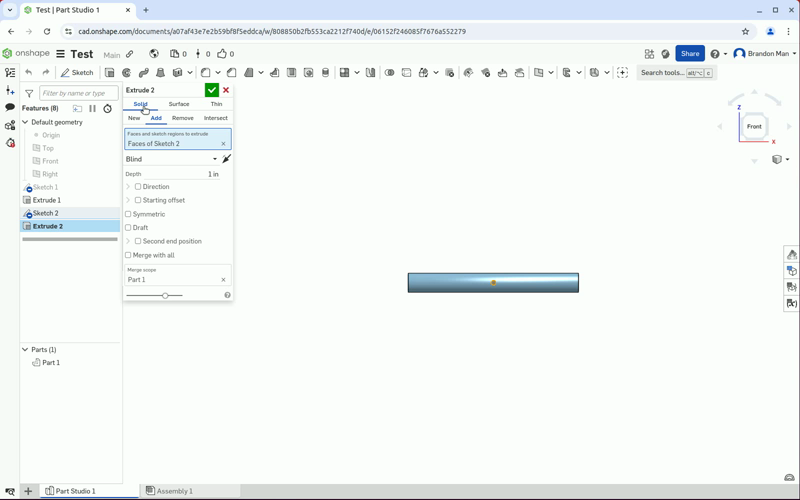
click(143, 106)
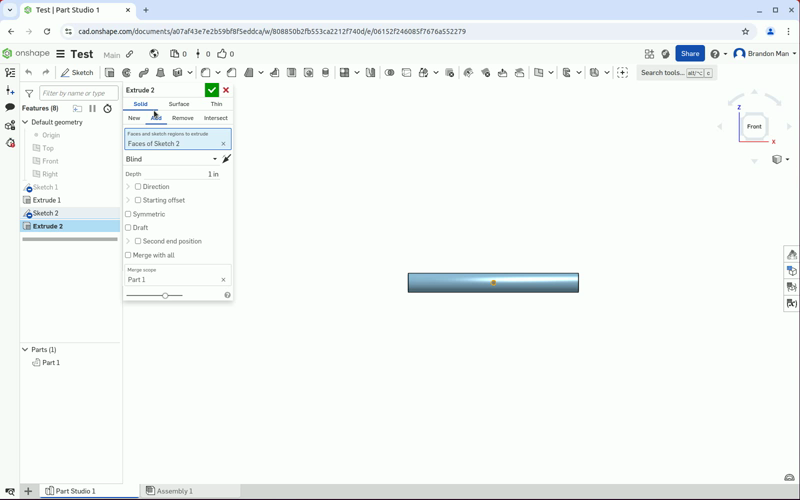
mouse_move(186, 120)
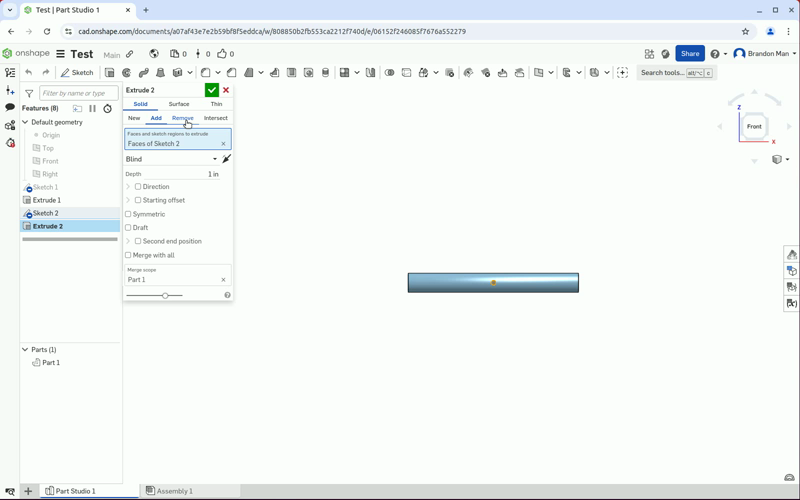
click(186, 120)
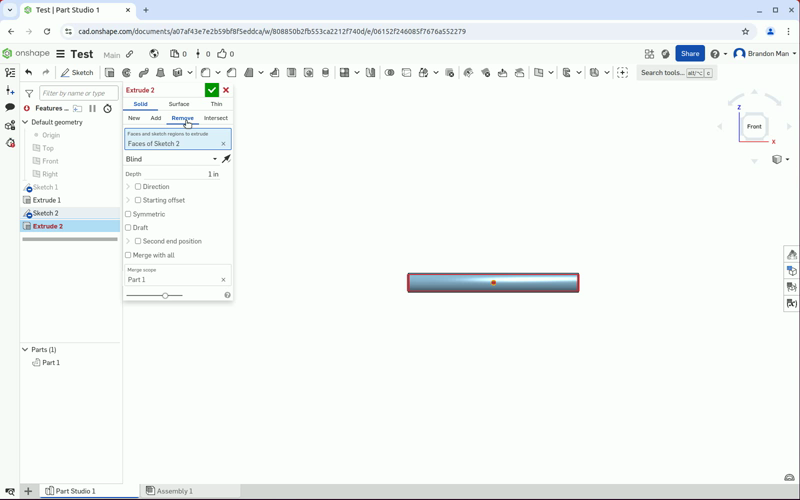
key(tab, 4)
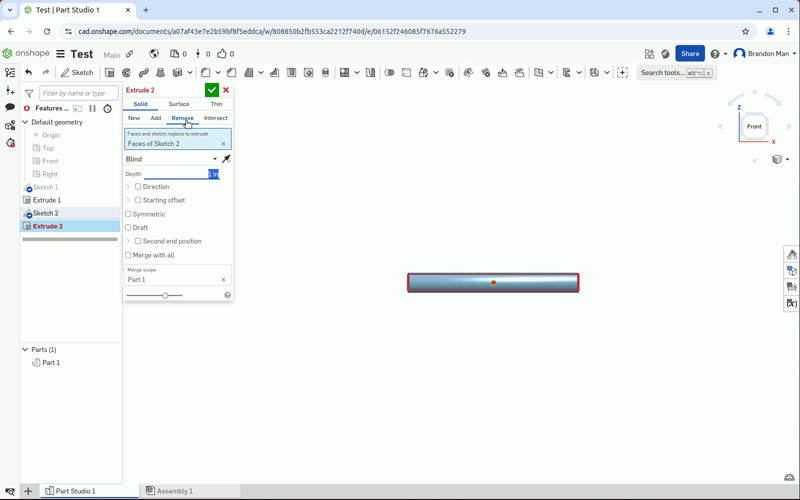
text(-3.37)
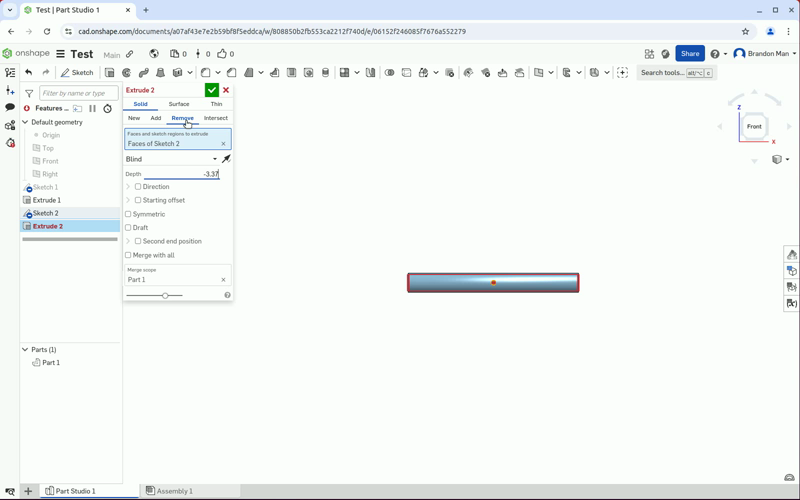
key(tab, 6)
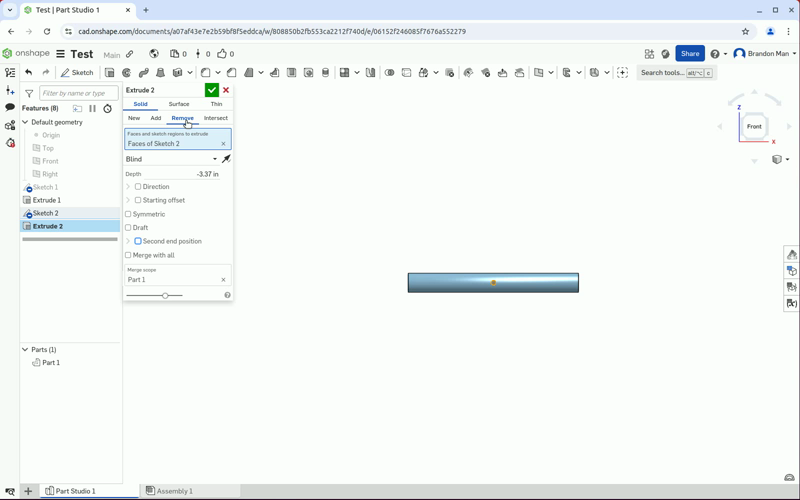
key(space)
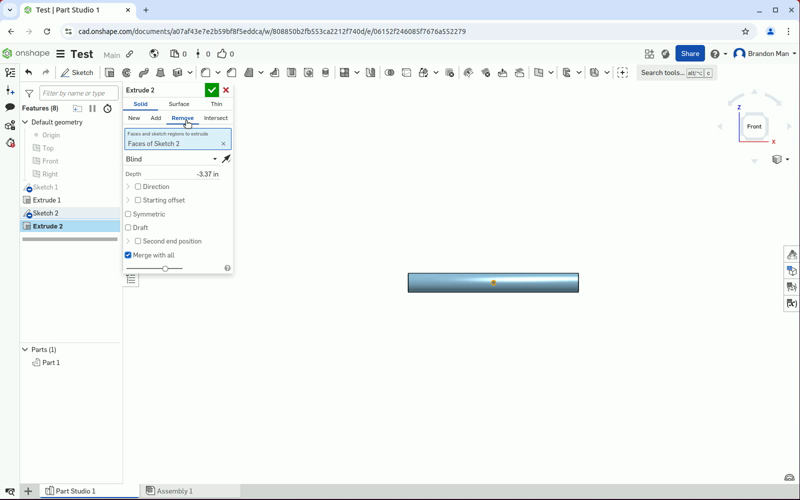
key(enter)
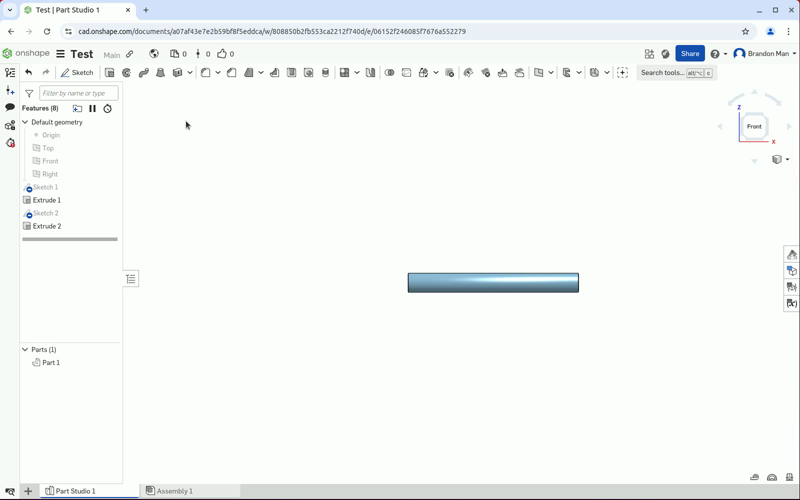
key(shift+h)
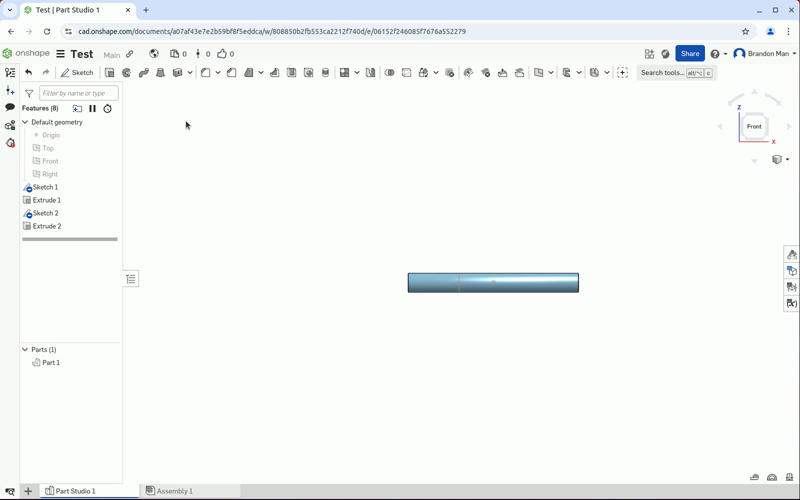
key(shift+h)
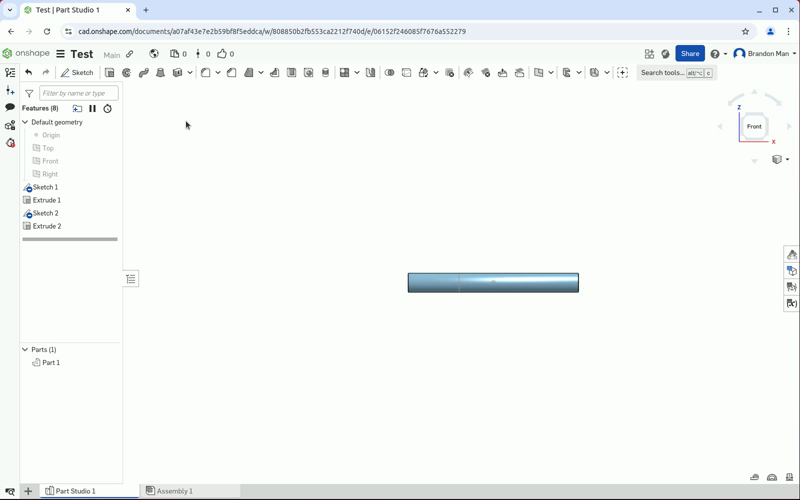
key(shift+7)
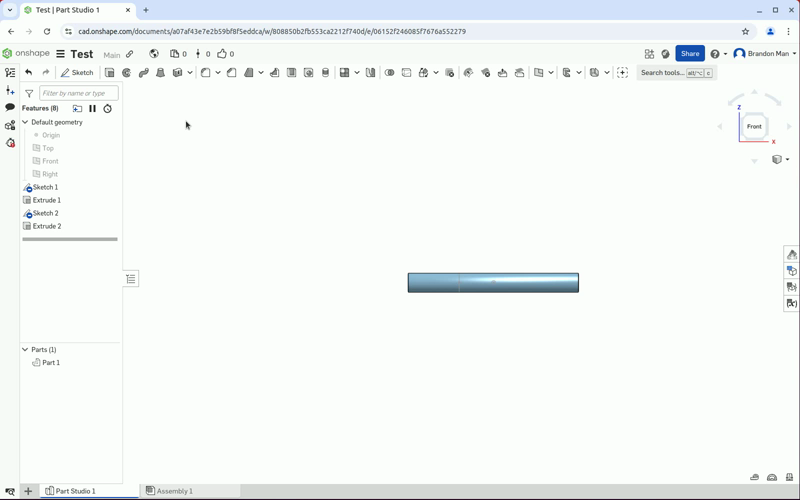
key(left, 2)
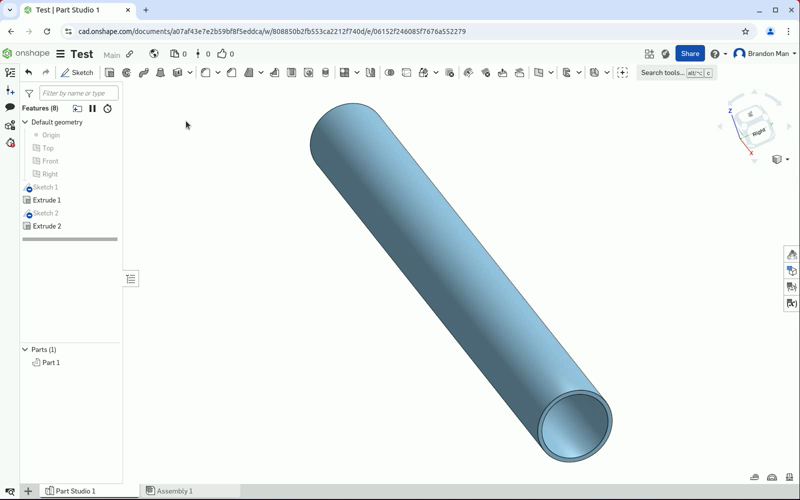
key(down, 2)
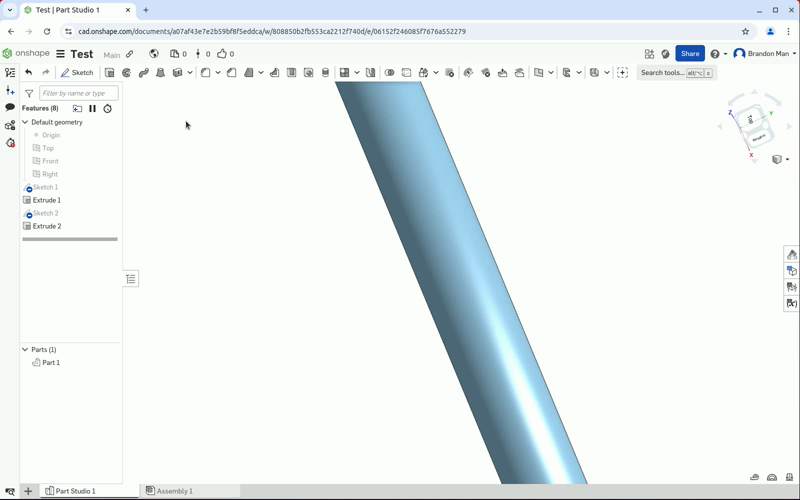
key(up, 2)
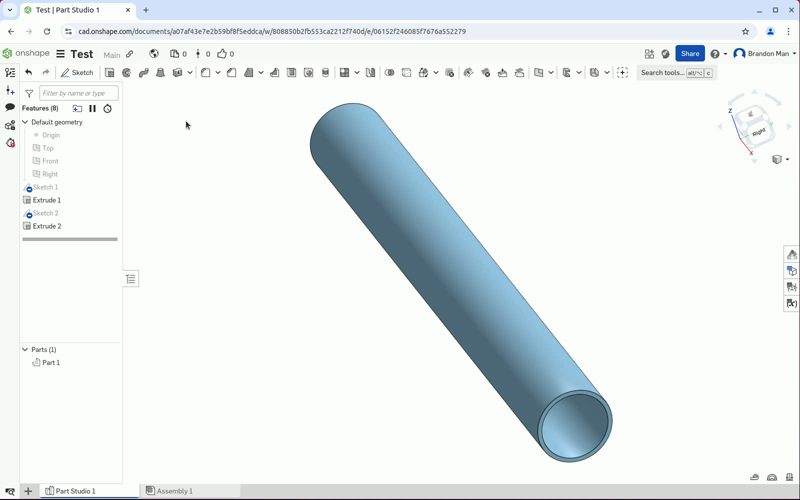
key(right, 2)
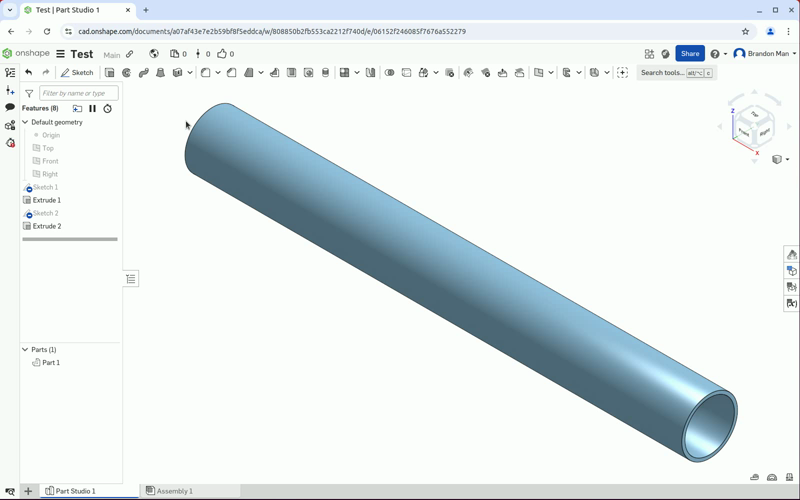
mouse_move(73, 189)
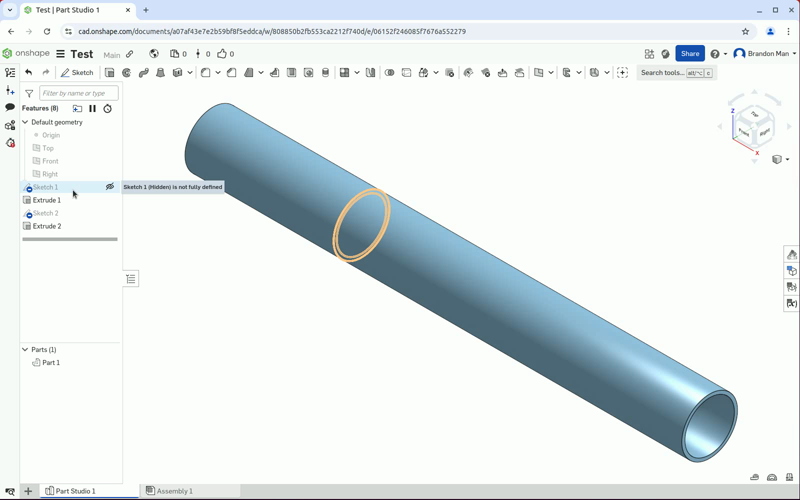
click(73, 189)